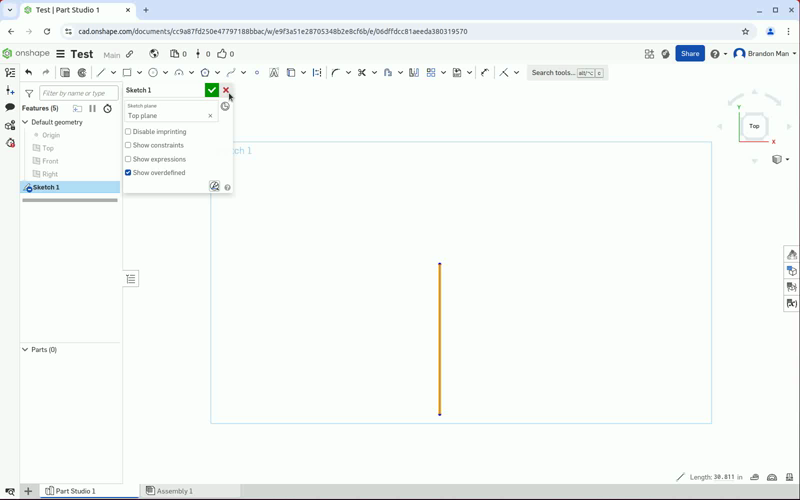
key(shift+h)
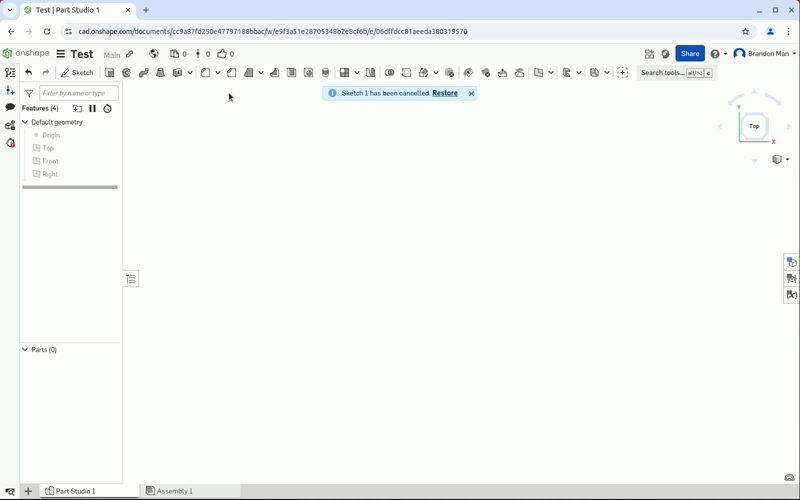
mouse_move(73, 352)
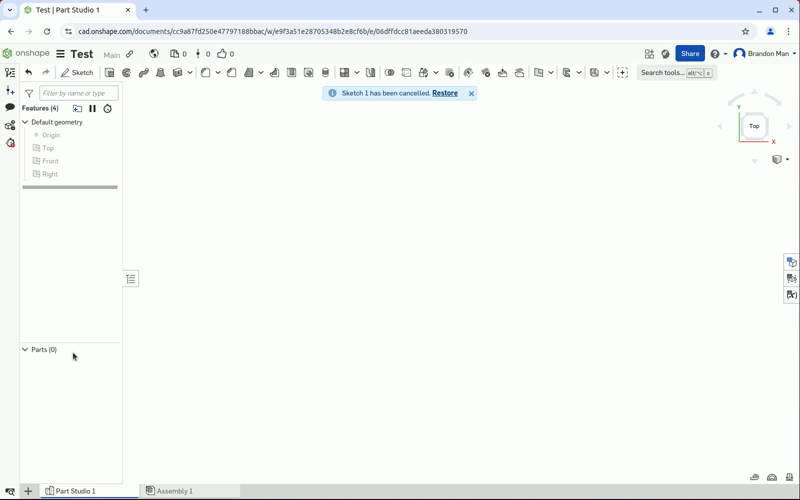
key(y)
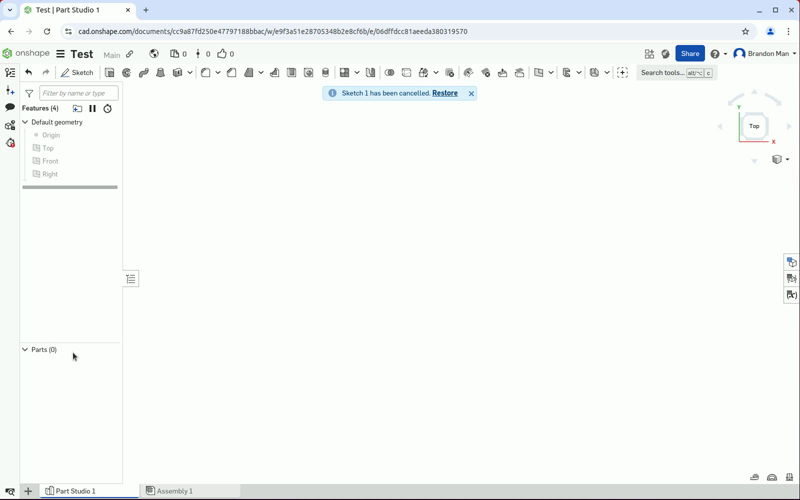
key(shift+p)
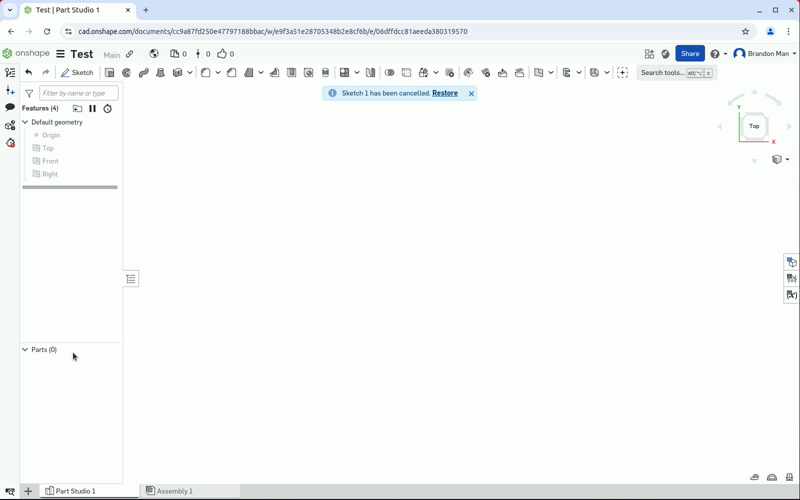
key(space)
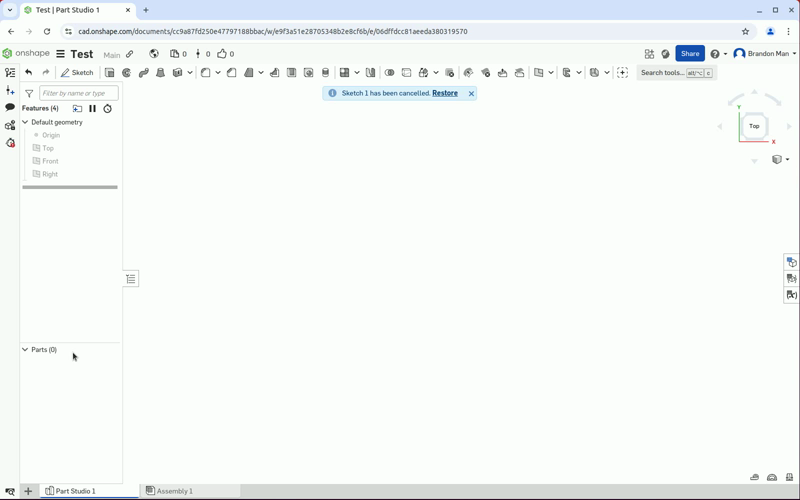
key_down(shift)
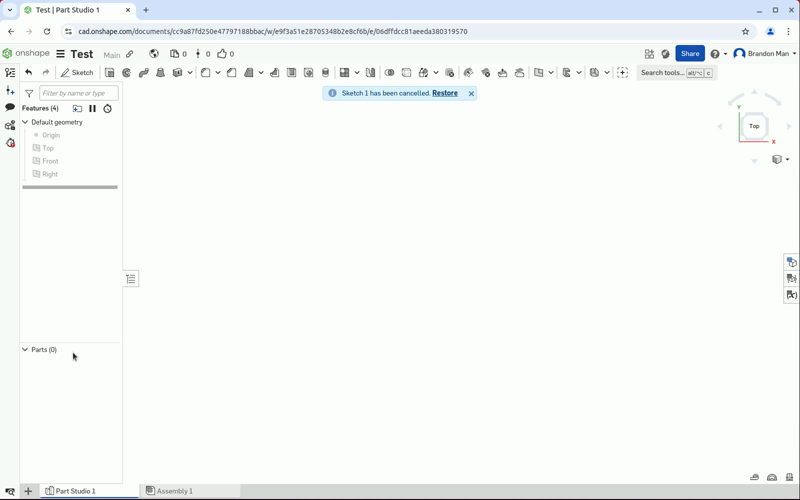
key(up)
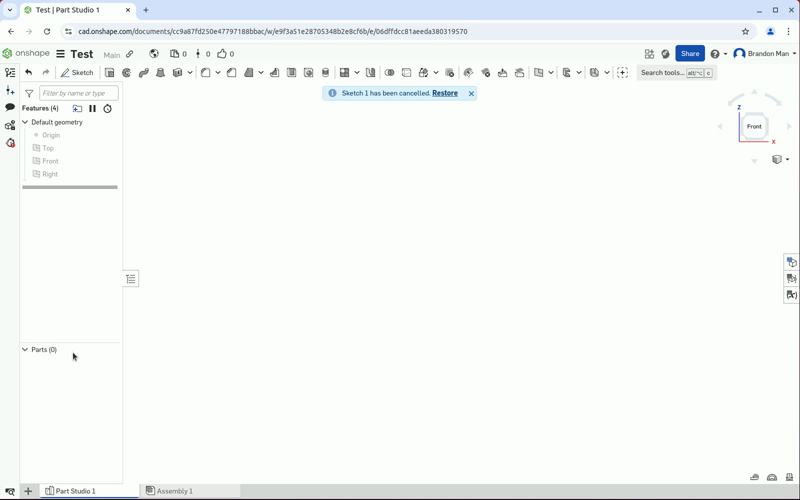
key_up(shift)
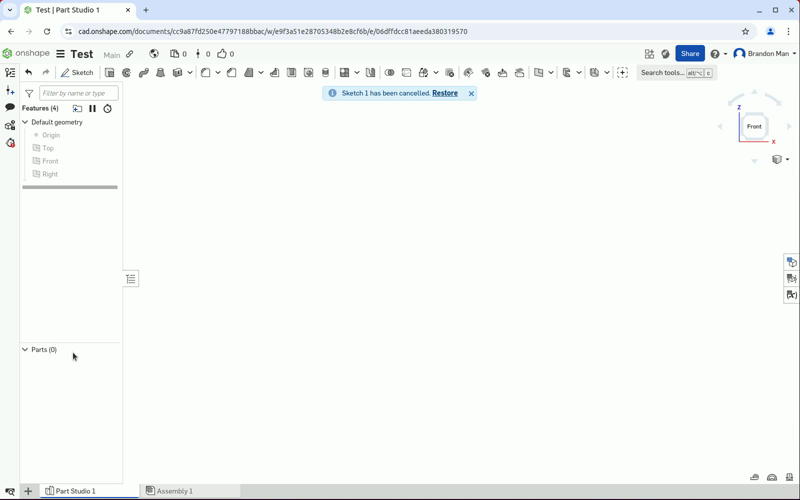
mouse_move(73, 352)
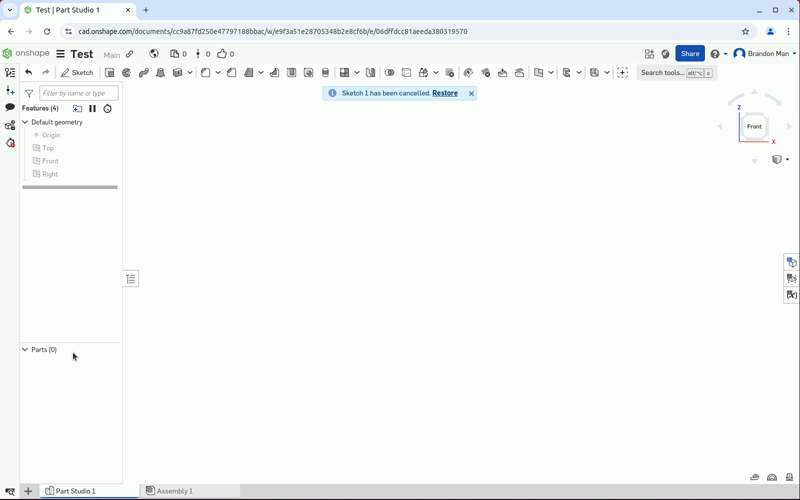
key(shift+y)
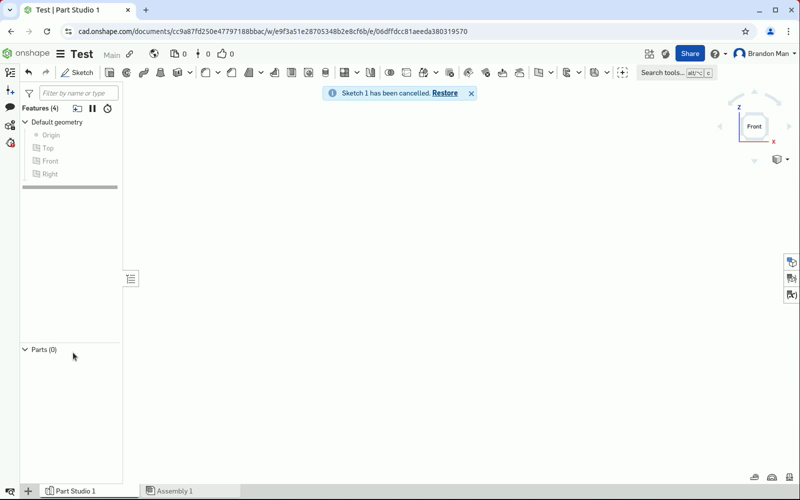
key(shift+s)
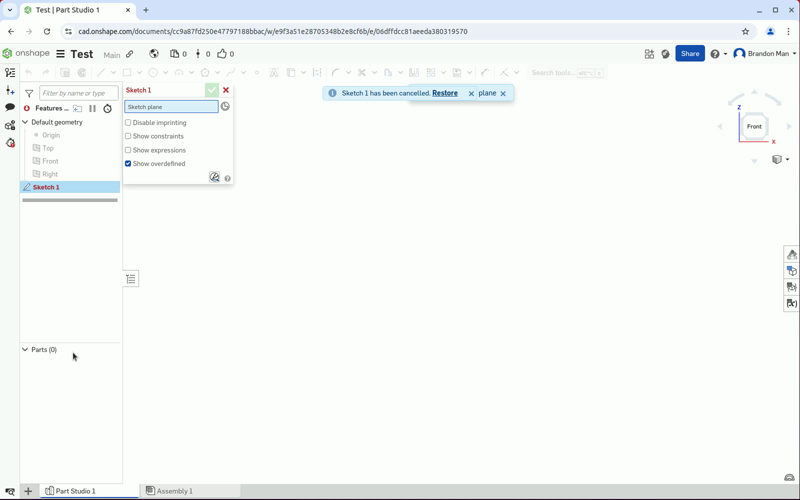
mouse_move(73, 163)
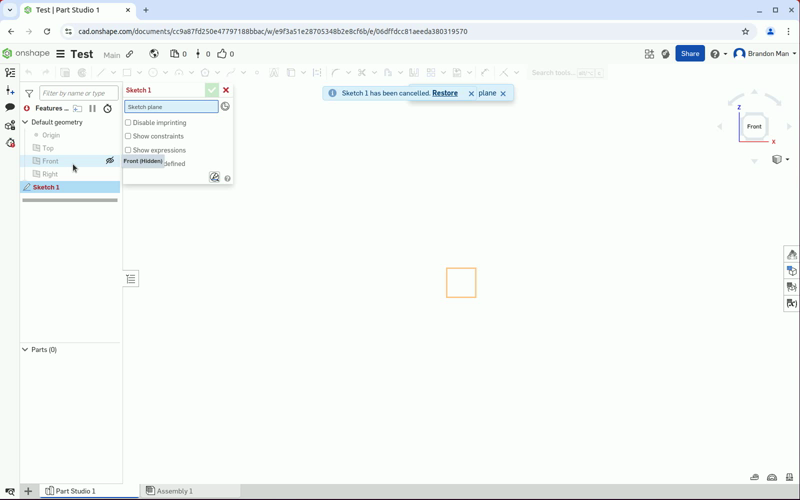
click(73, 163)
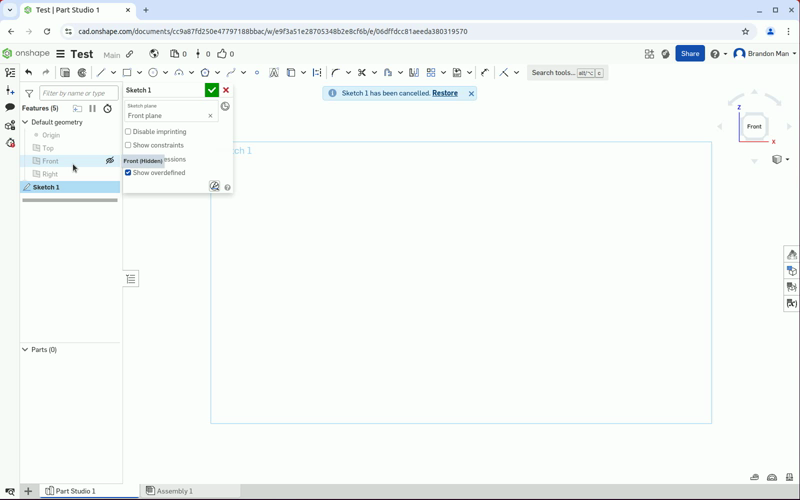
mouse_move(73, 352)
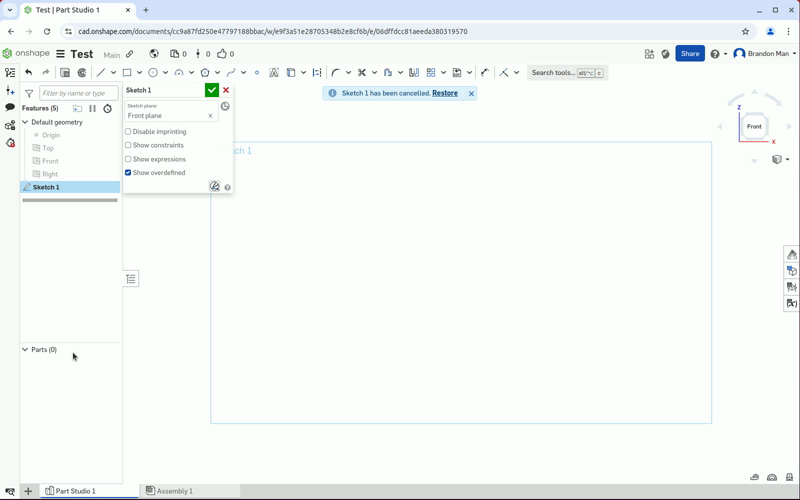
key(y)
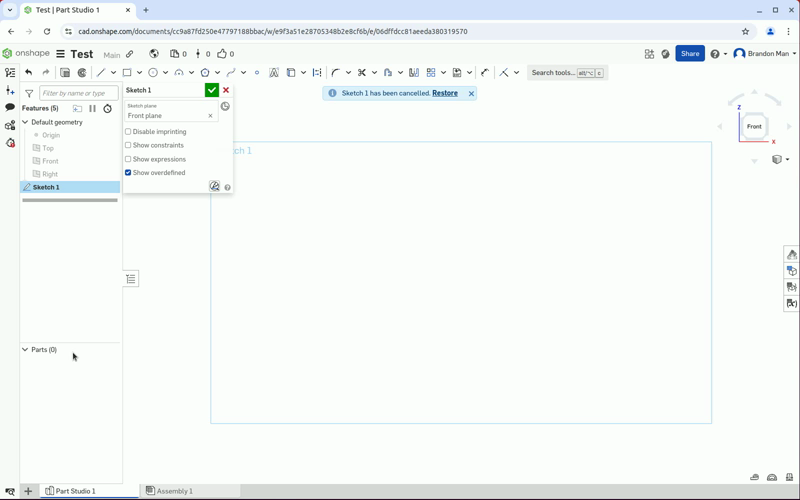
key(l)
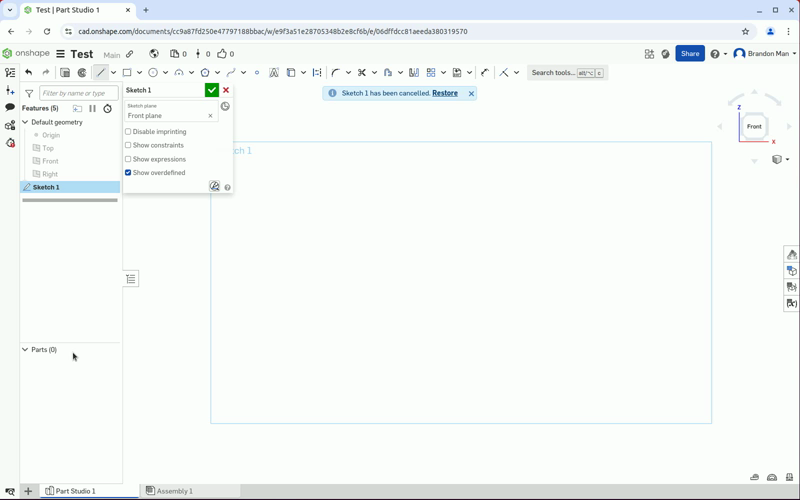
key_down(shift)
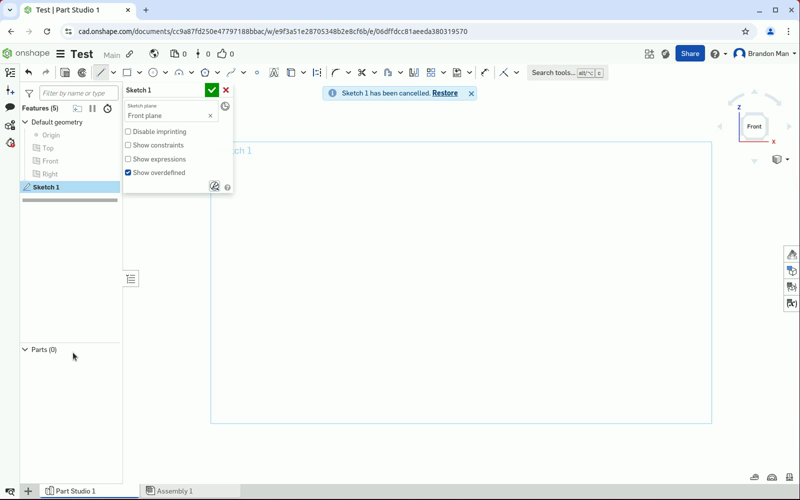
mouse_move(460, 282)
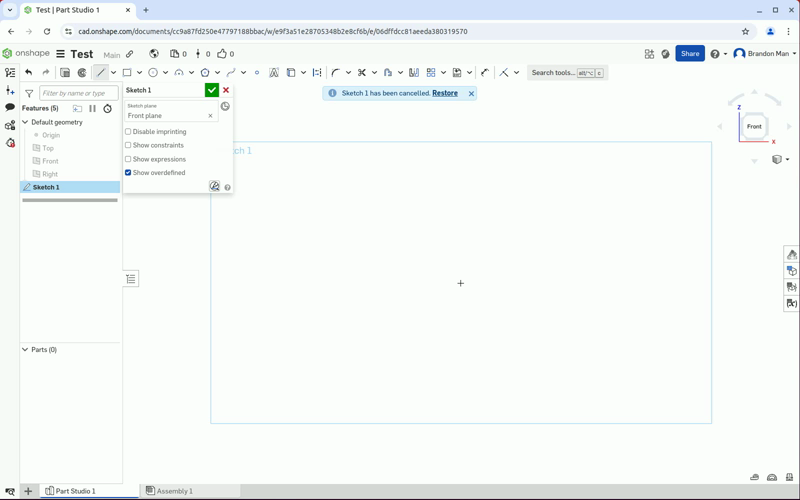
click(460, 282)
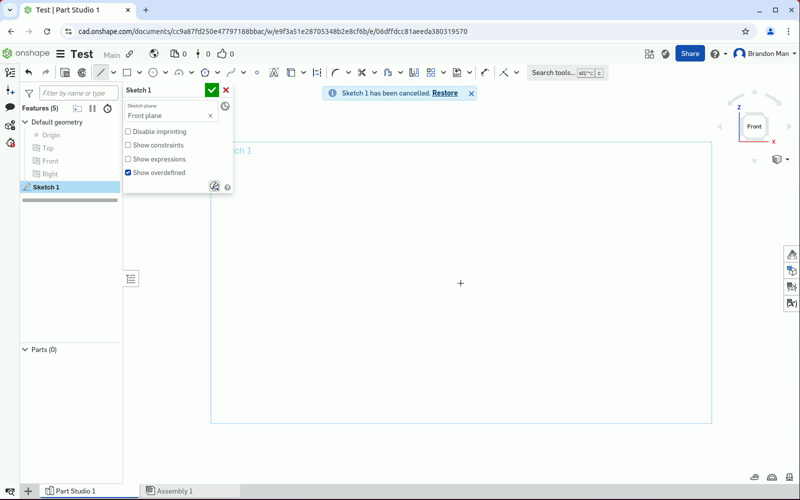
key_up(shift)
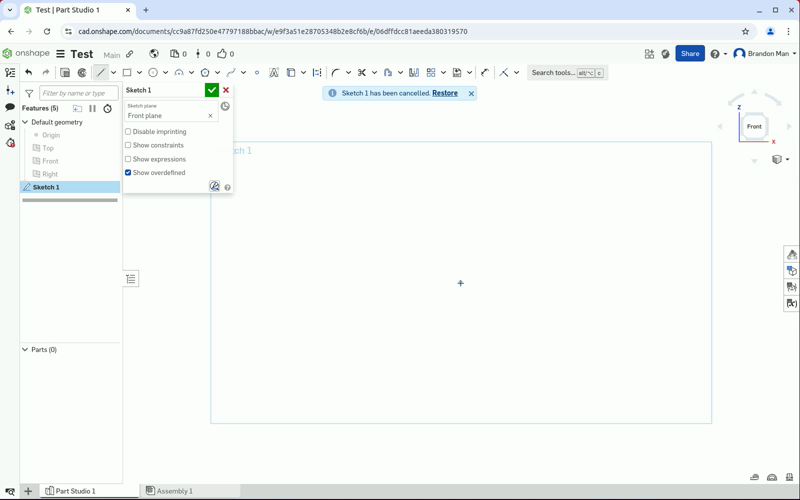
key_down(shift)
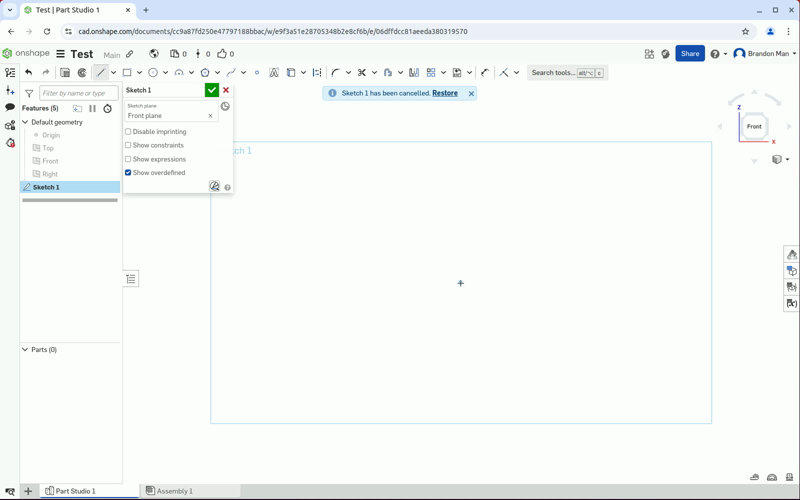
mouse_move(490, 282)
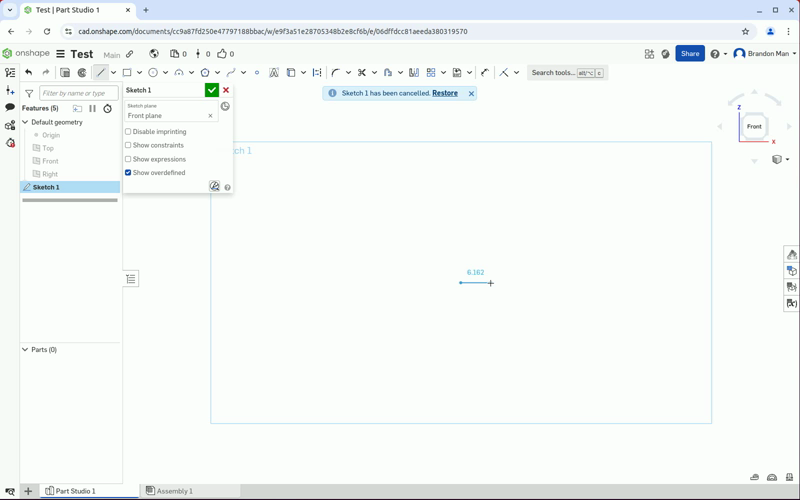
mouse_move(477, 282)
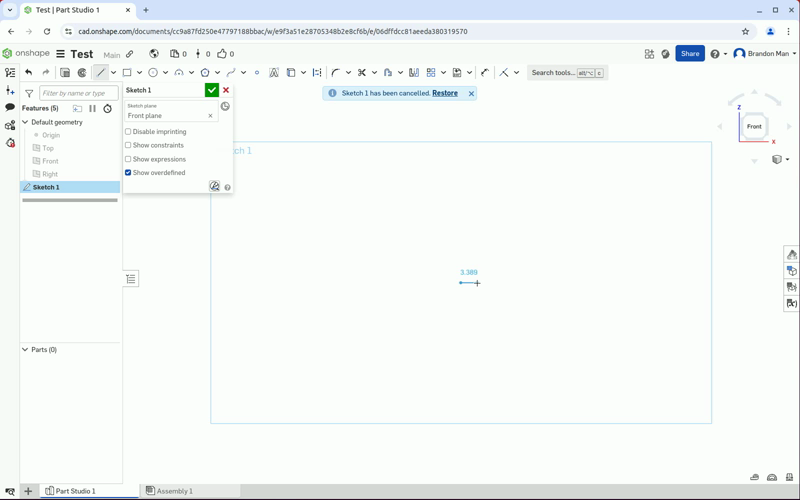
click(477, 282)
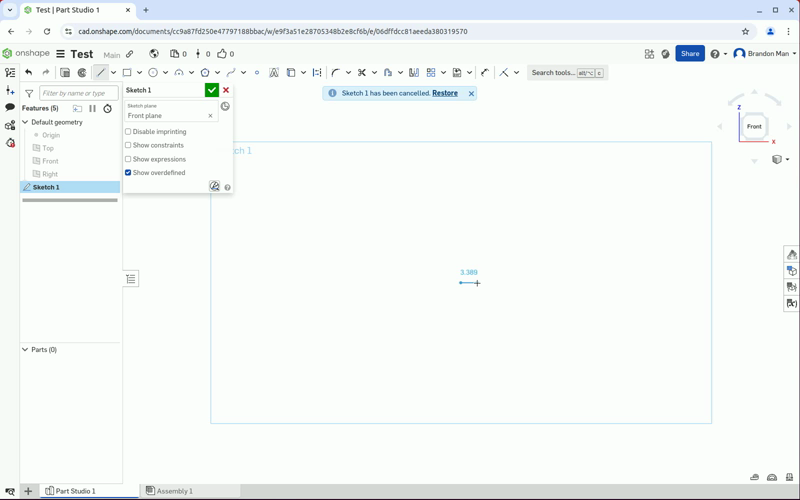
key_up(shift)
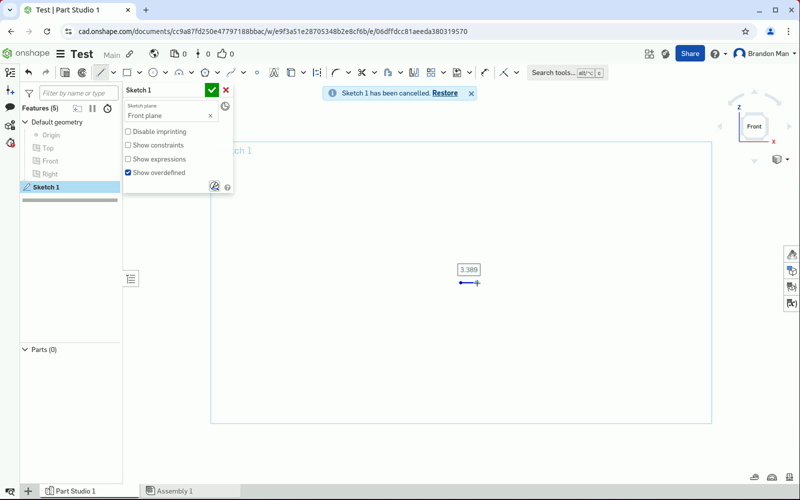
key_down(shift)
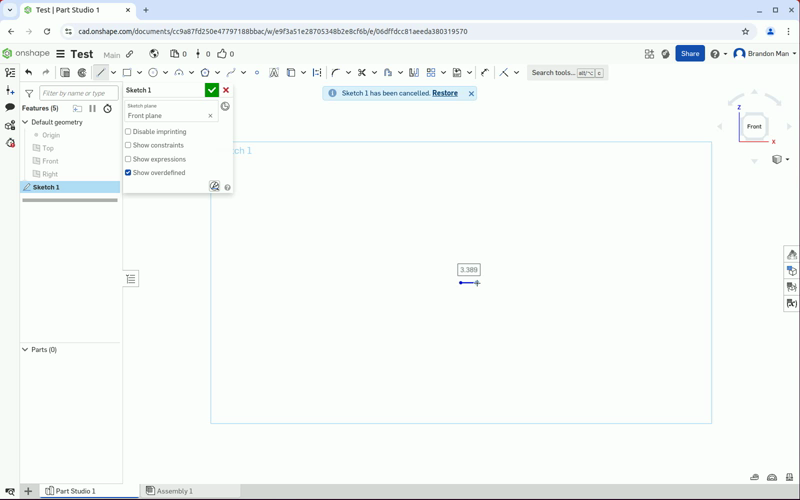
mouse_move(507, 282)
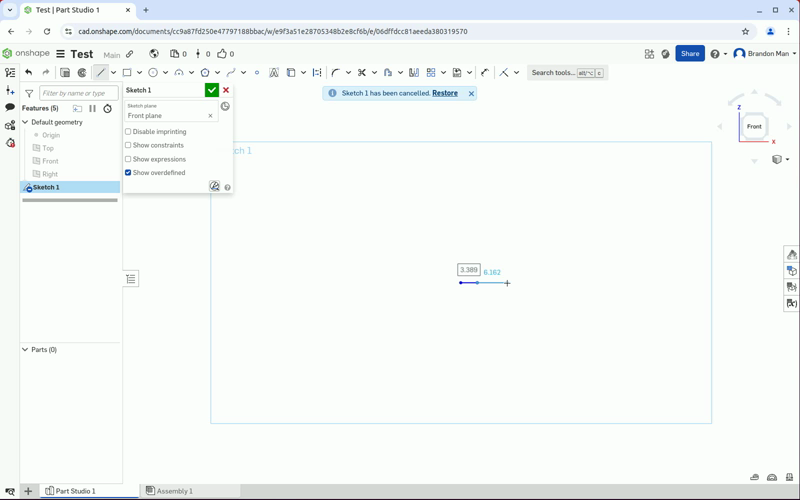
mouse_move(477, 266)
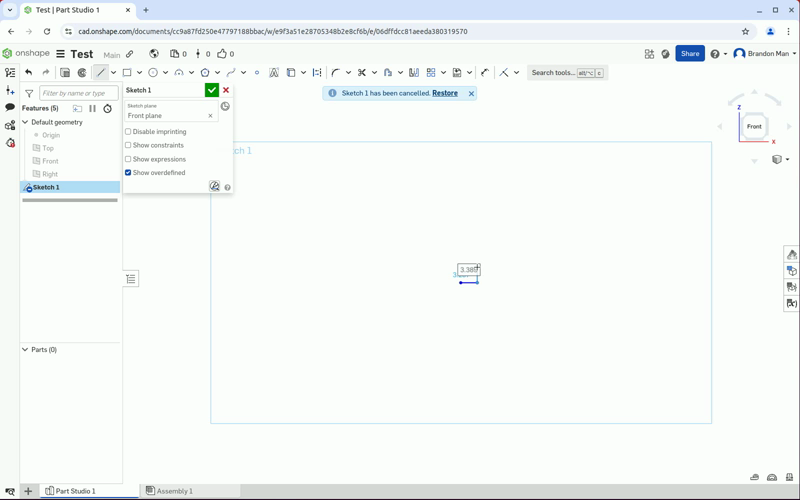
click(477, 266)
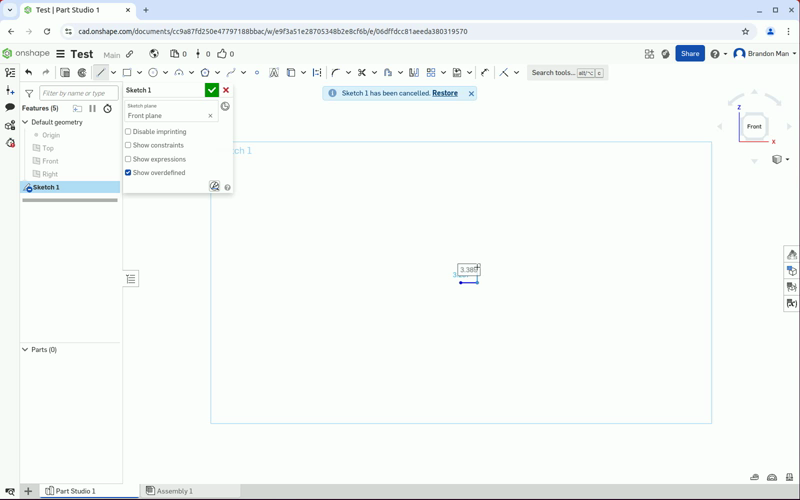
key_up(shift)
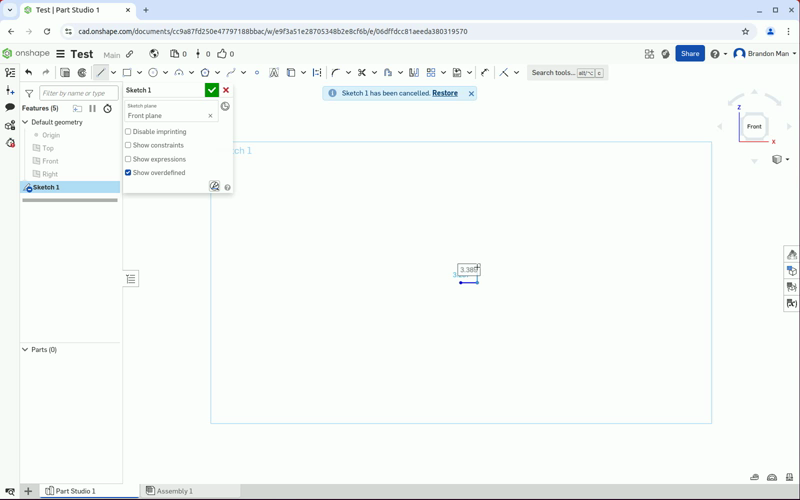
key_down(shift)
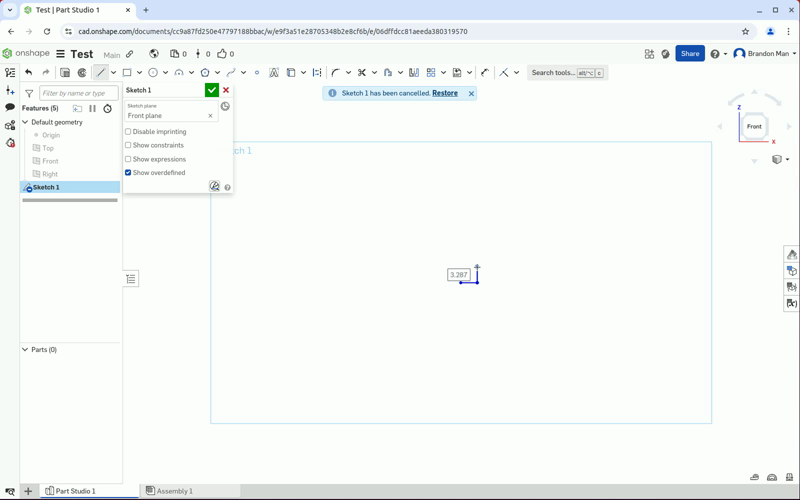
mouse_move(507, 266)
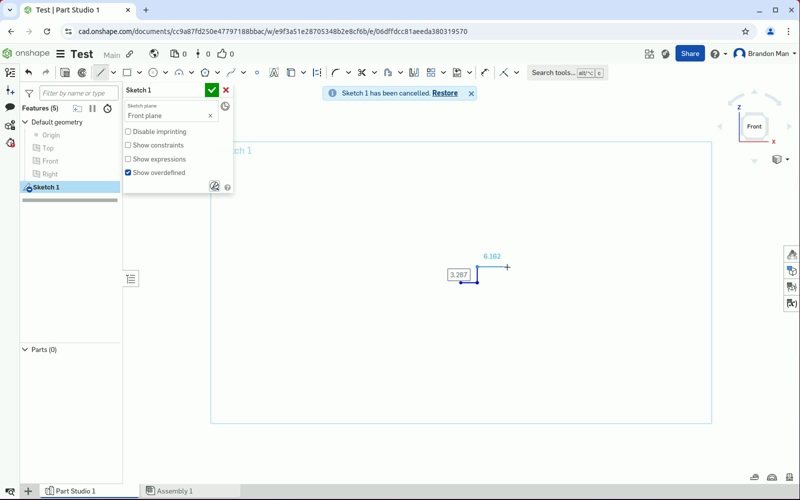
mouse_move(460, 266)
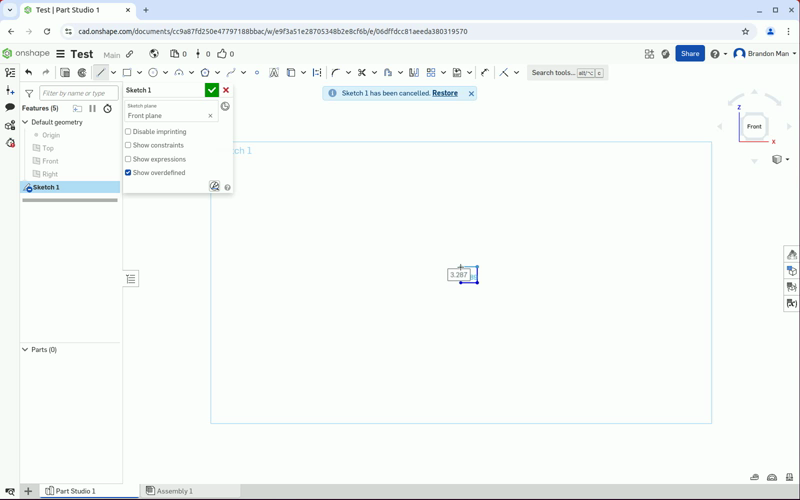
click(460, 266)
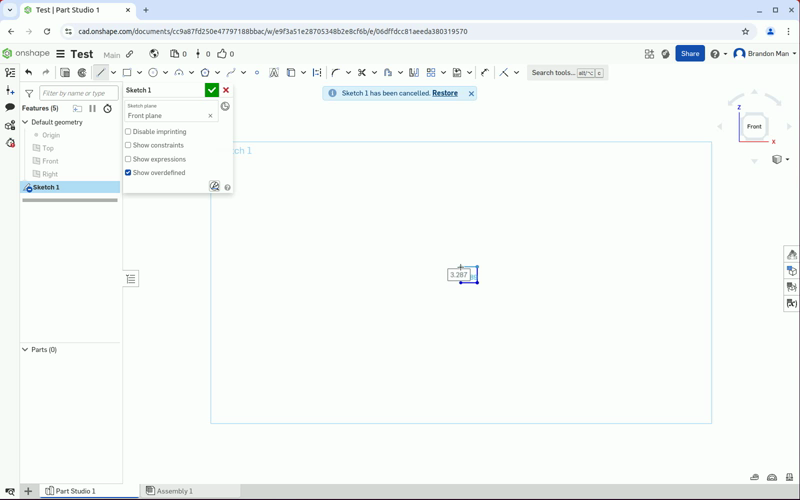
key_up(shift)
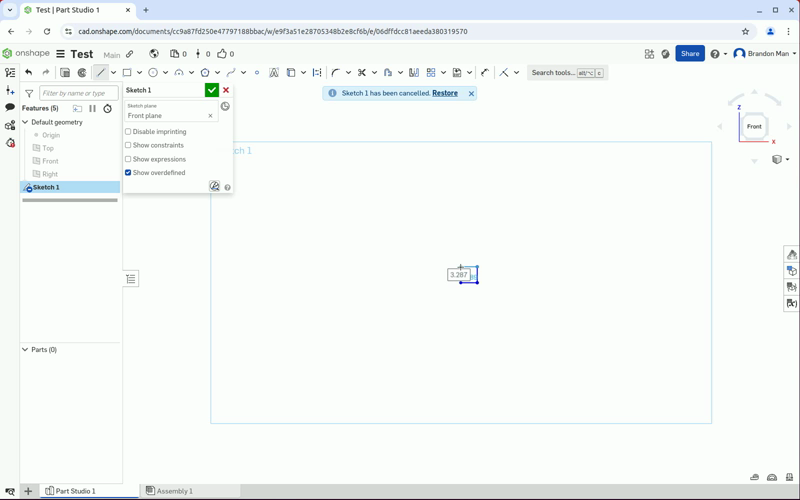
mouse_move(490, 266)
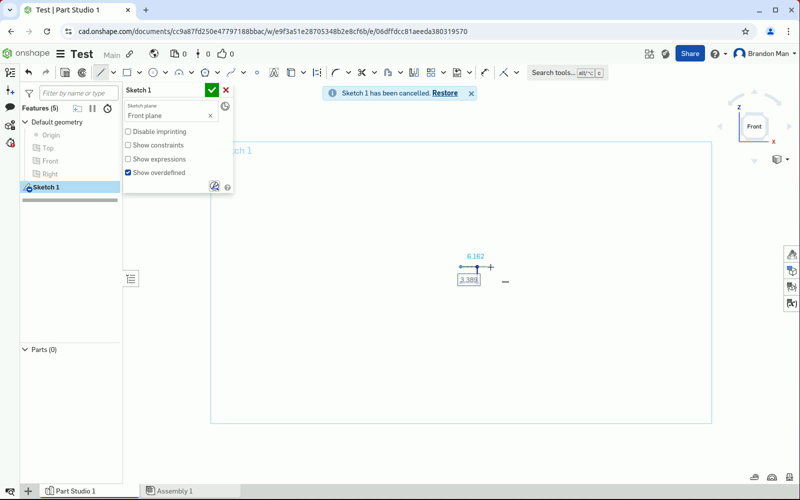
key_down(shift)
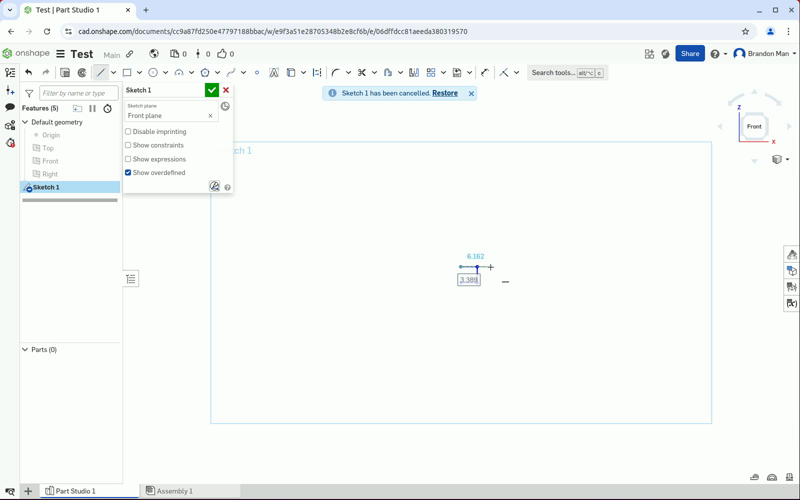
mouse_move(460, 282)
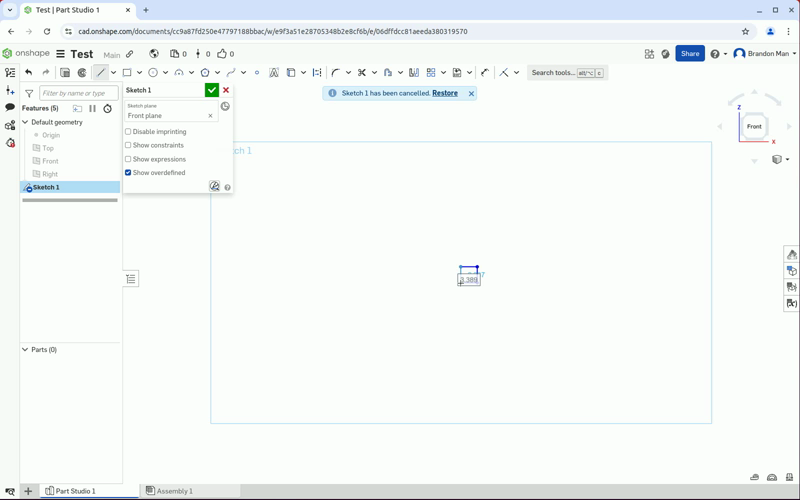
key_up(shift)
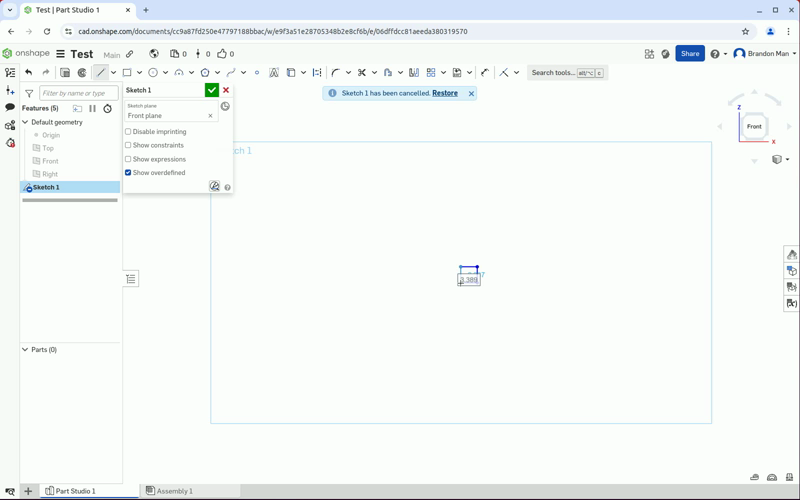
click(460, 282)
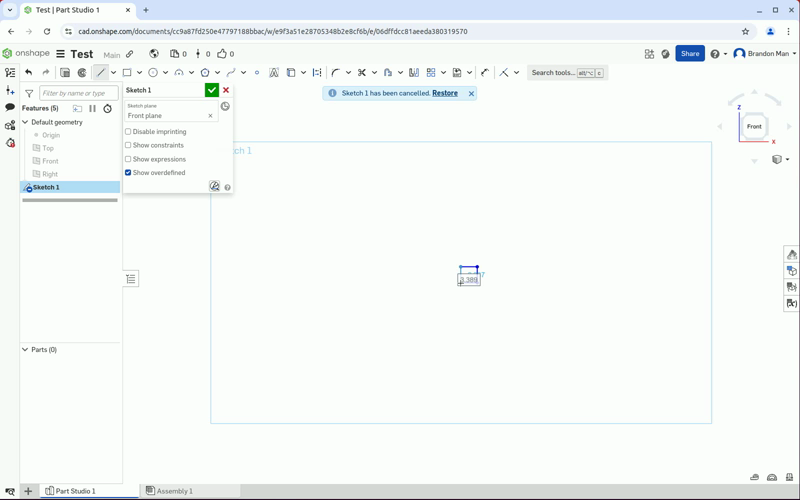
key(esc)
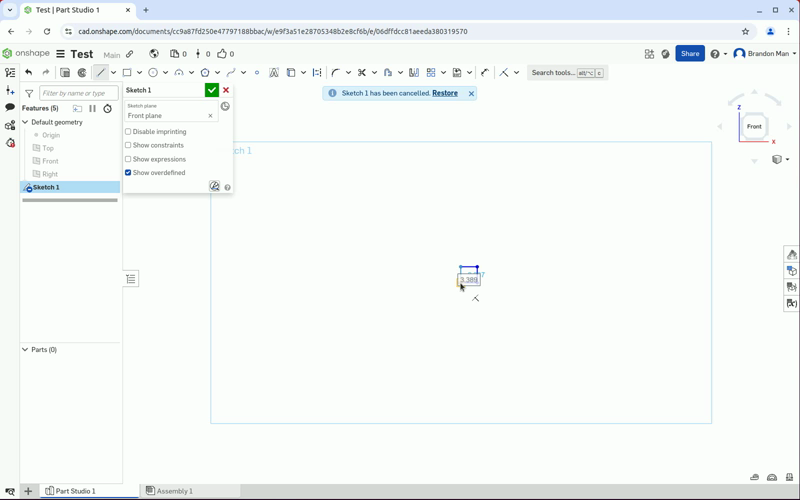
mouse_move(469, 280)
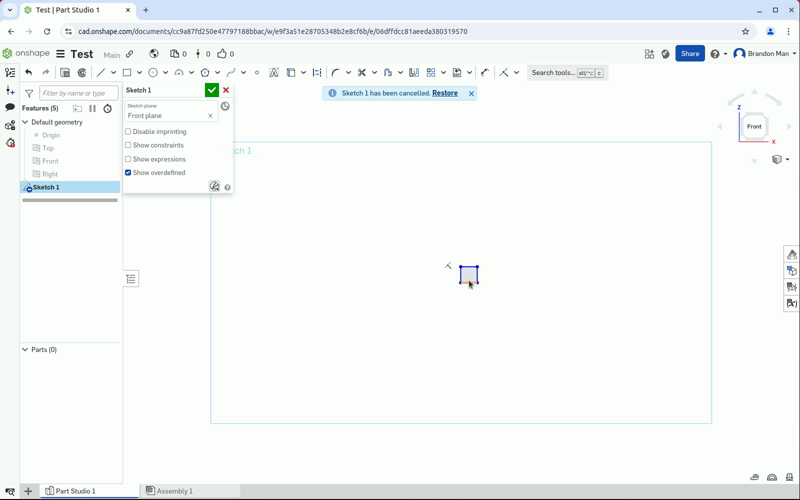
scroll(6)
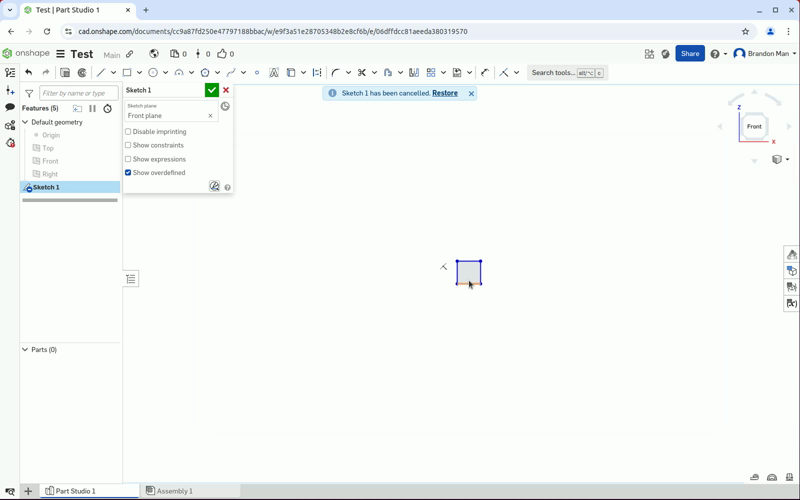
scroll(6)
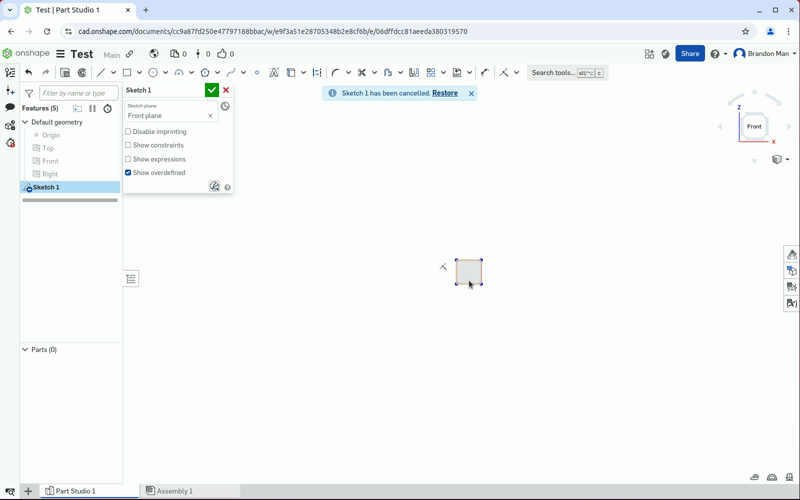
scroll(6)
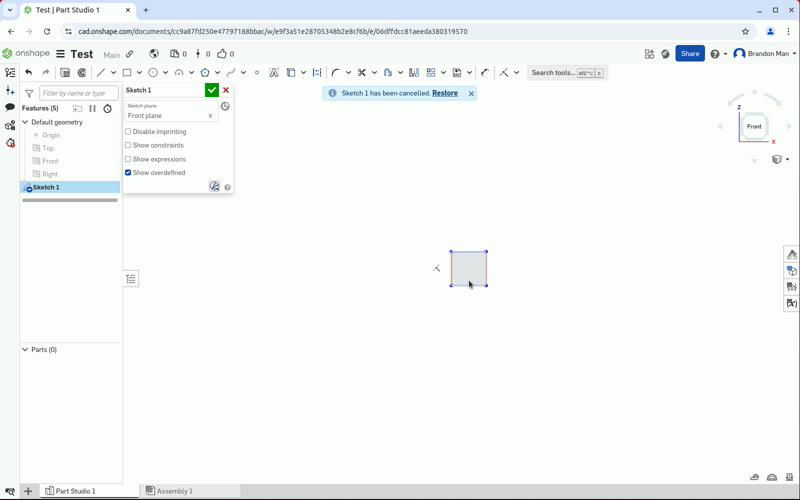
scroll(6)
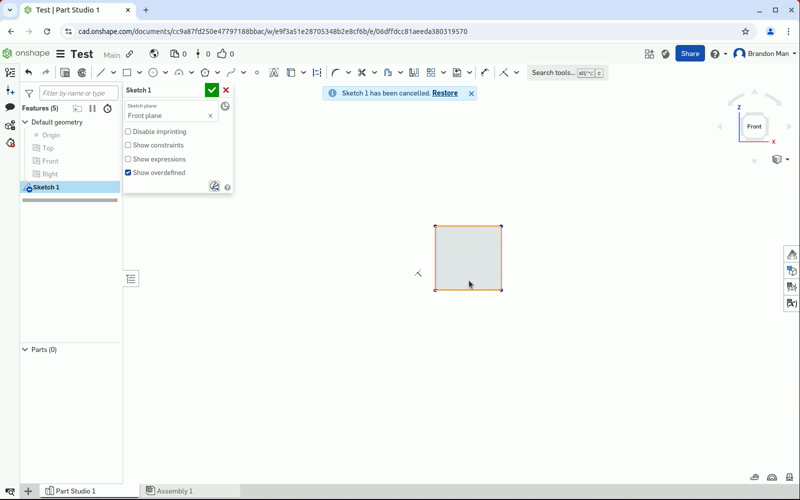
scroll(6)
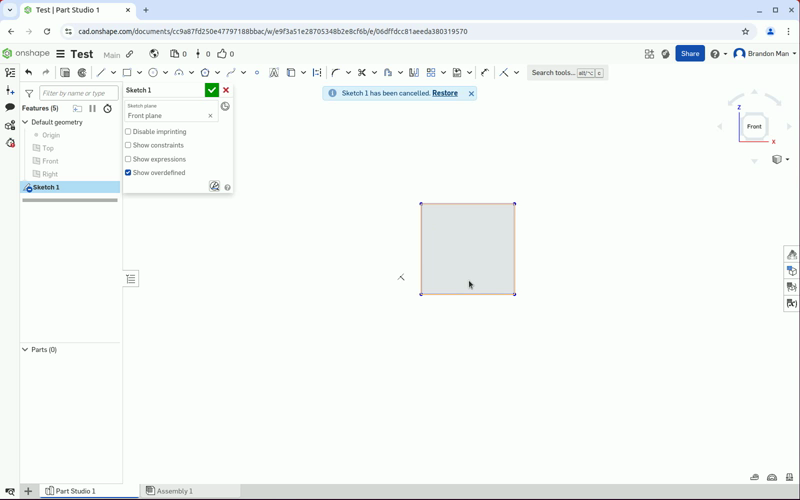
scroll(6)
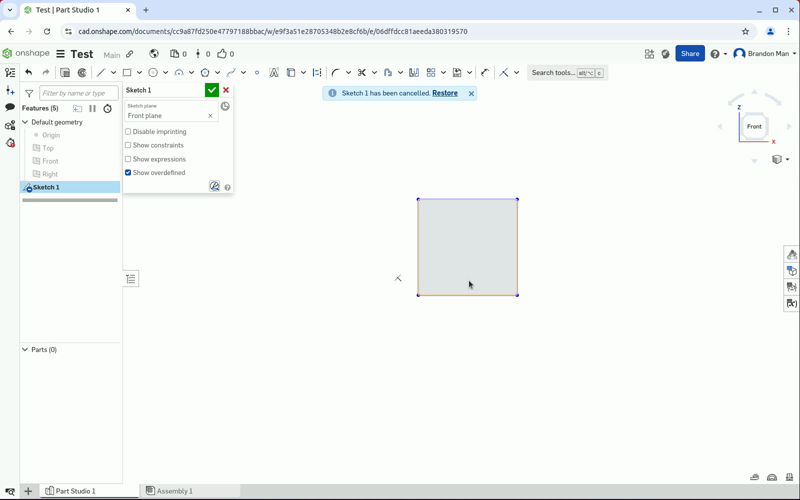
scroll(6)
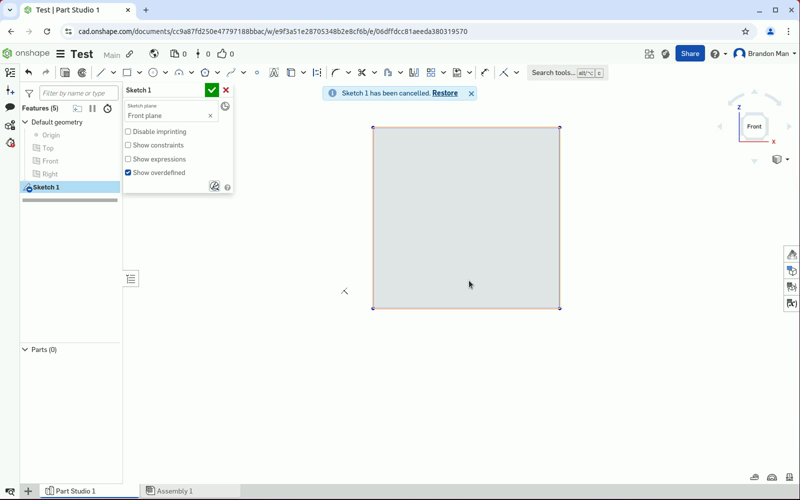
click(469, 280)
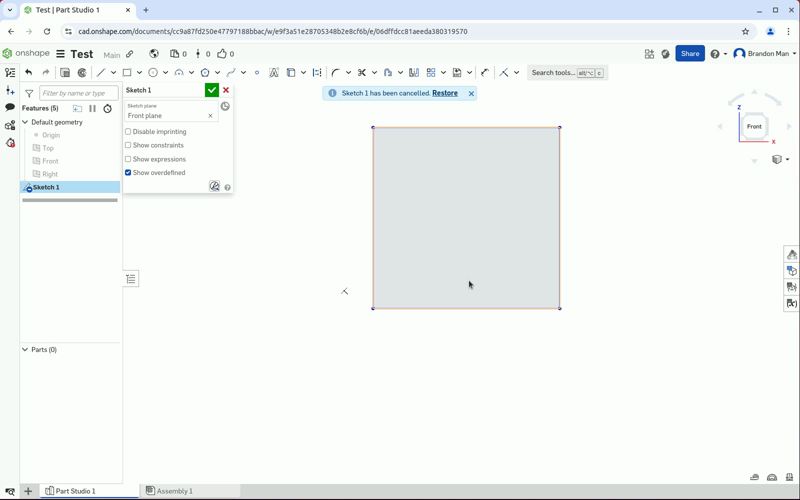
scroll(-6)
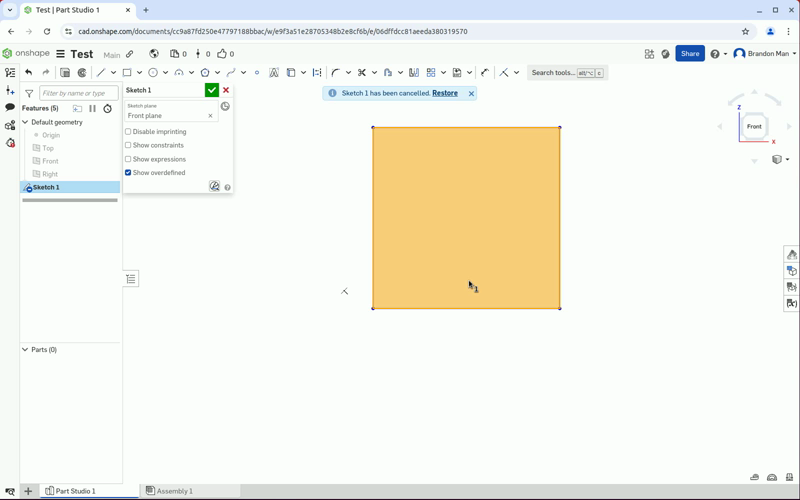
scroll(-6)
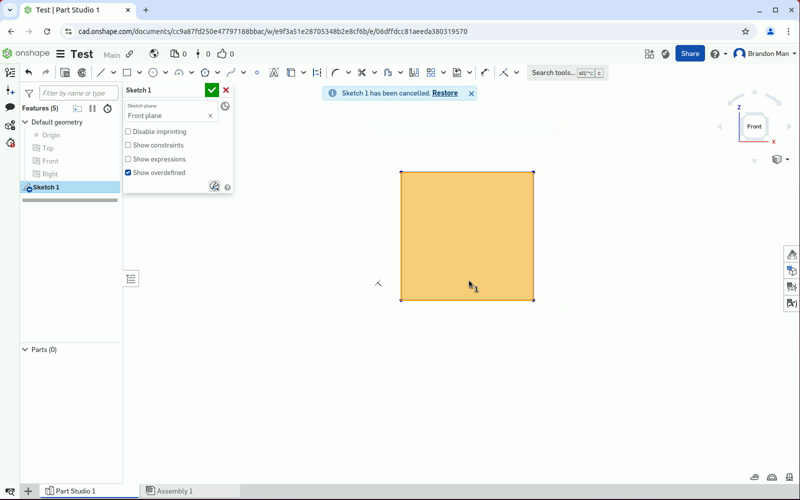
scroll(-6)
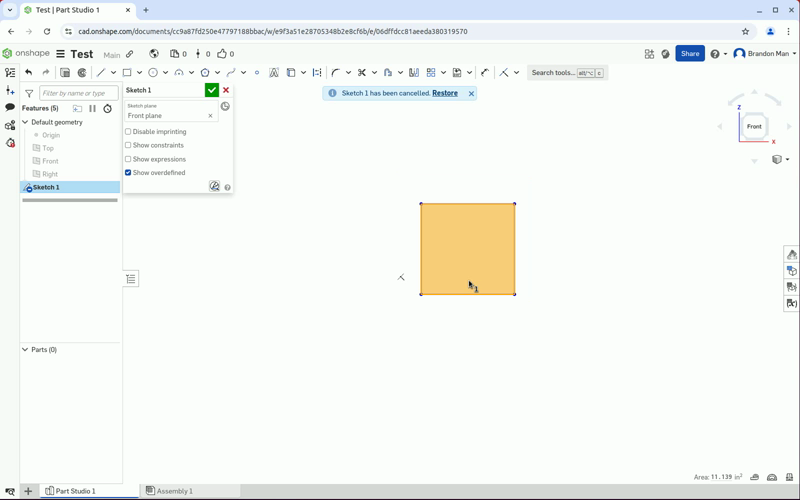
scroll(-6)
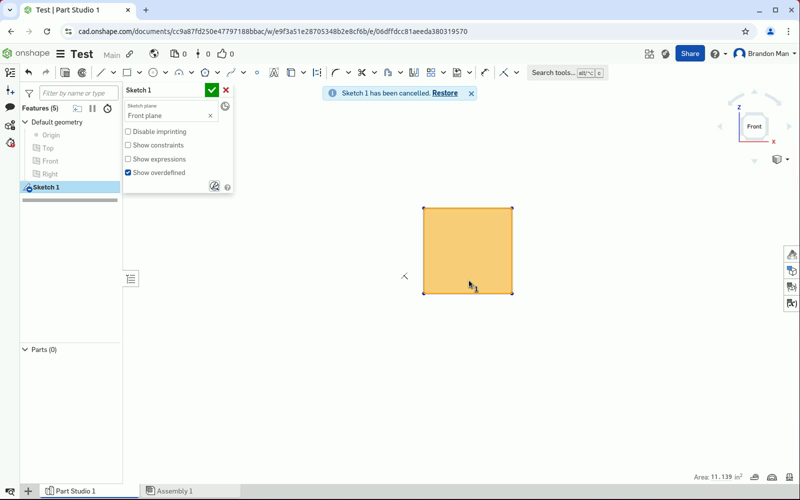
scroll(-6)
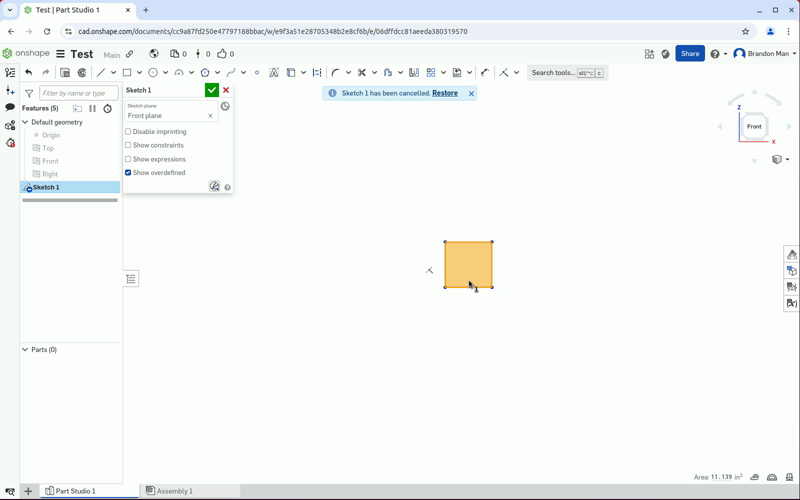
scroll(-6)
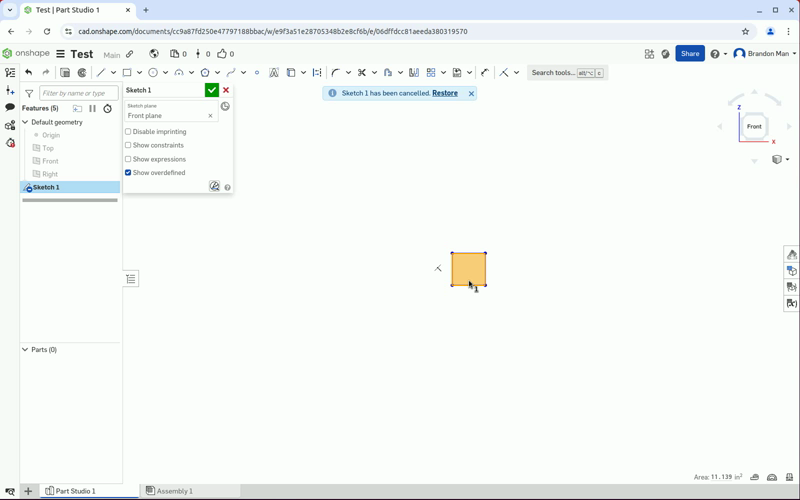
scroll(-6)
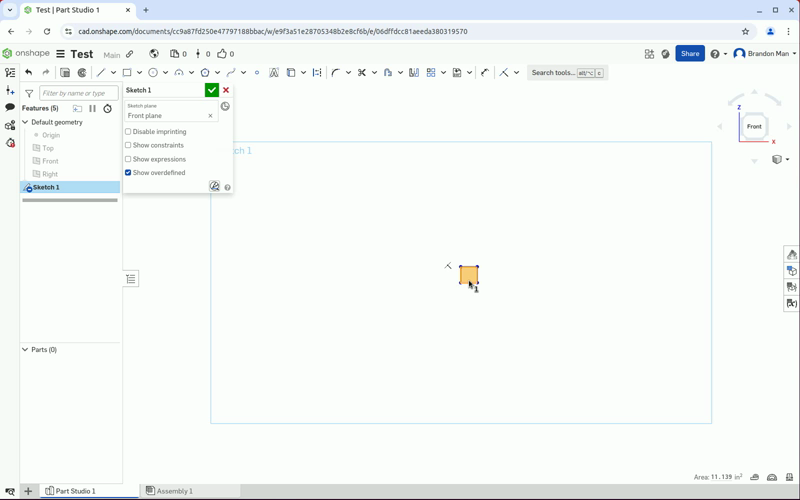
mouse_move(73, 352)
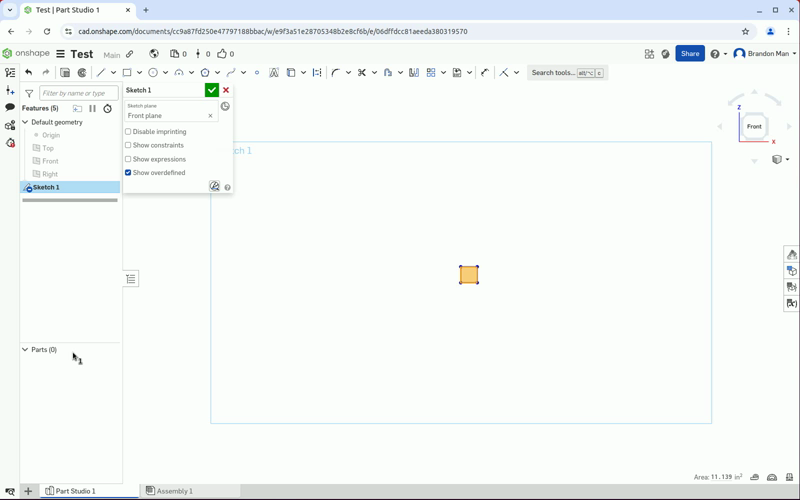
key(shift+y)
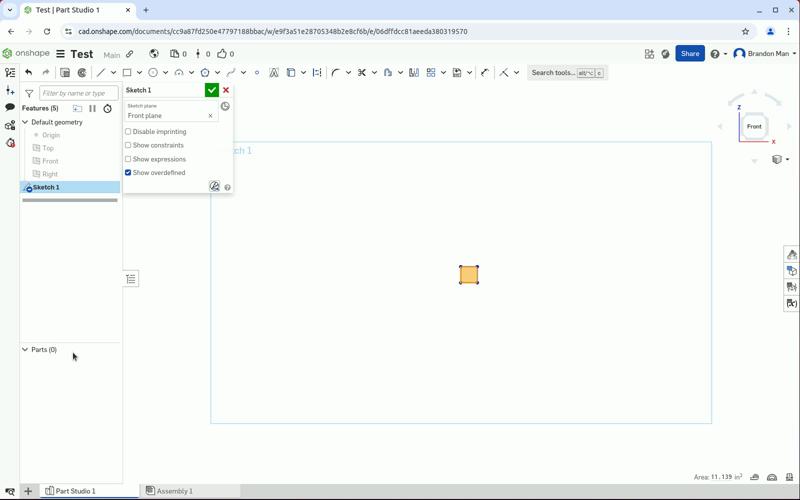
key(shift+e)
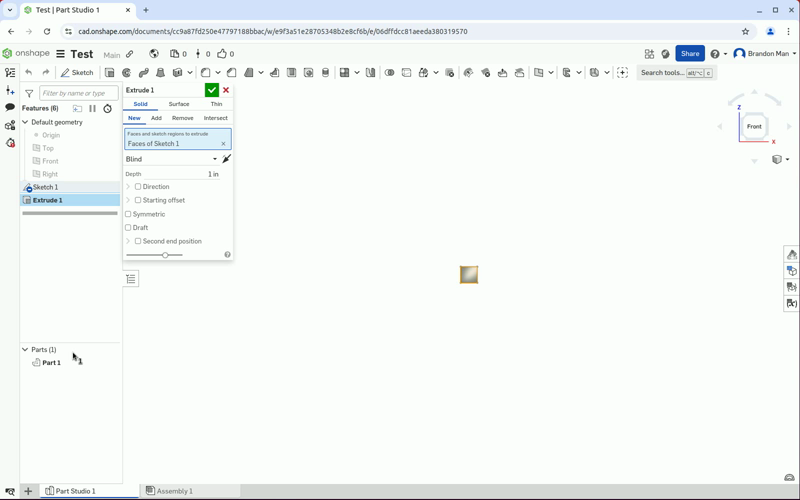
mouse_move(143, 106)
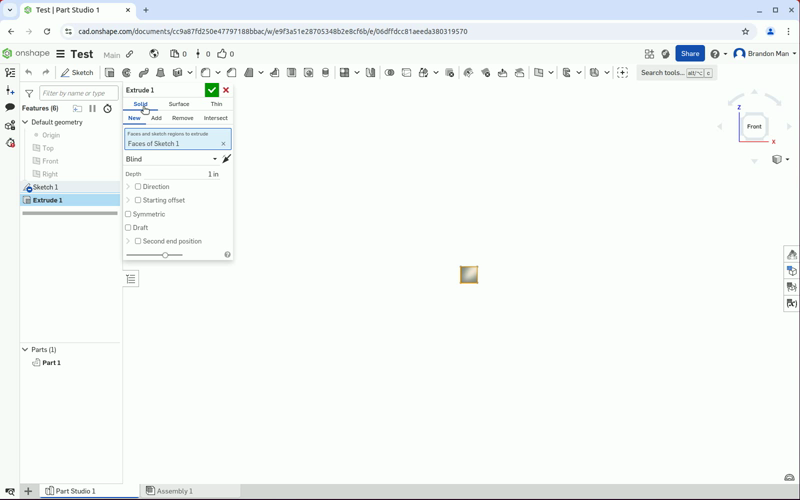
click(143, 106)
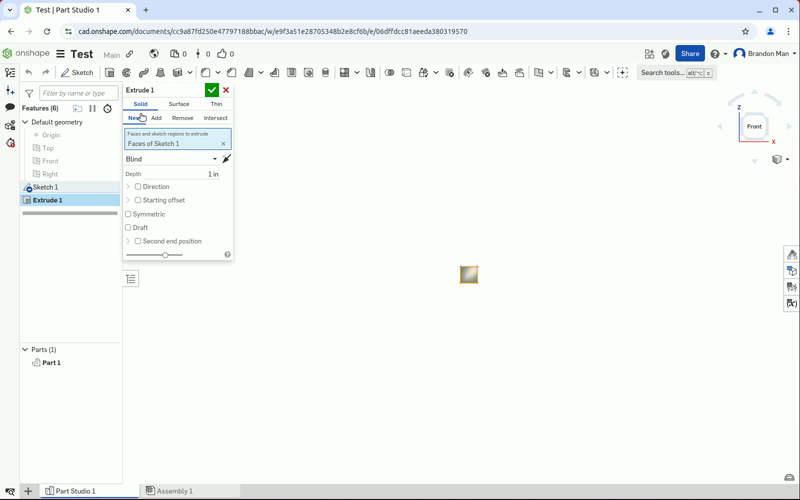
mouse_move(137, 120)
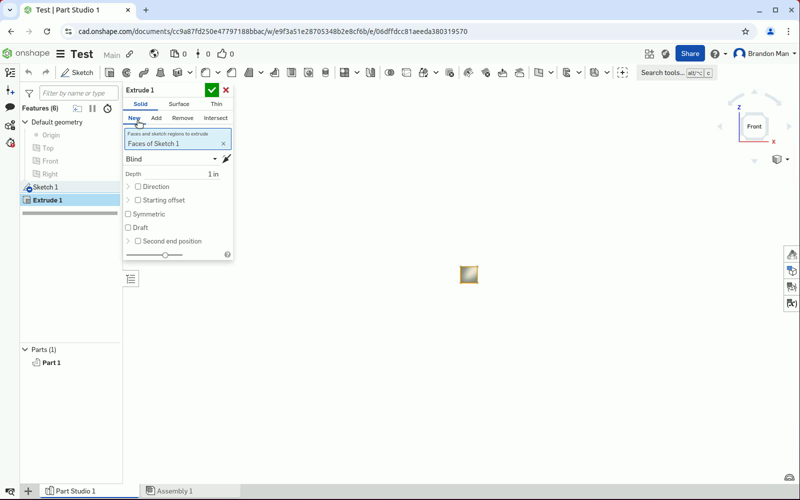
click(137, 120)
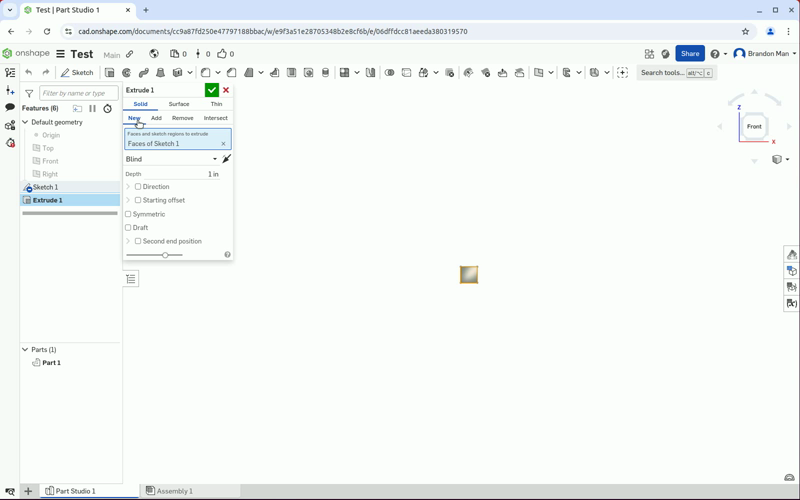
key(tab, 4)
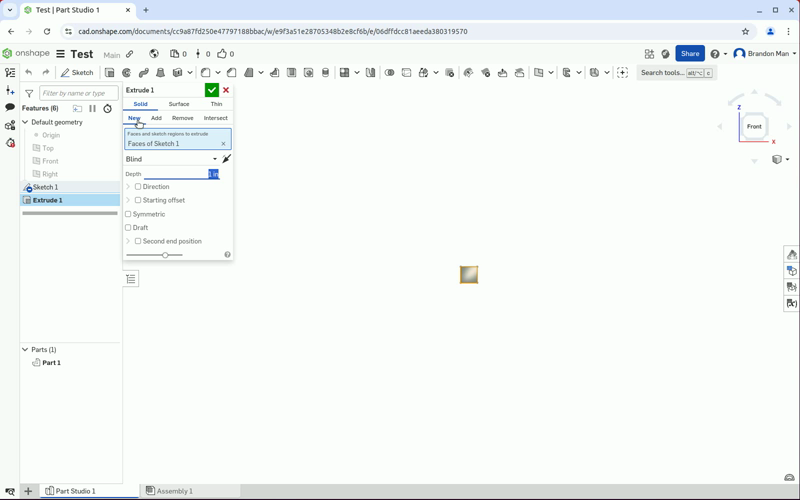
text(17.572)
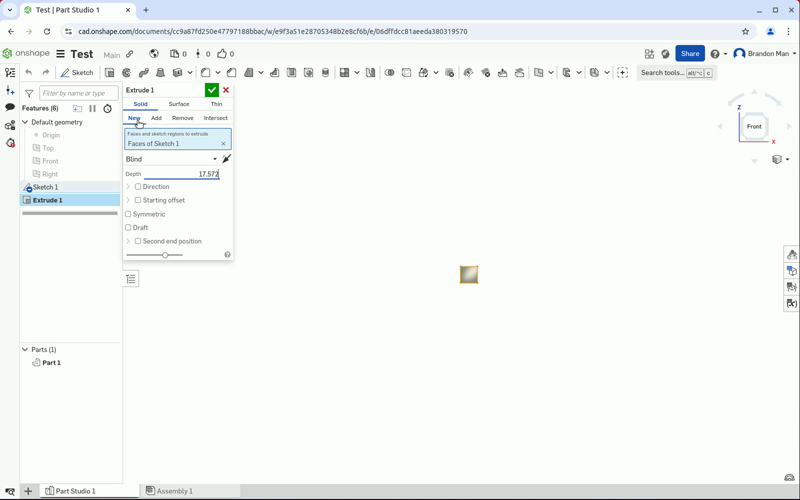
key(enter)
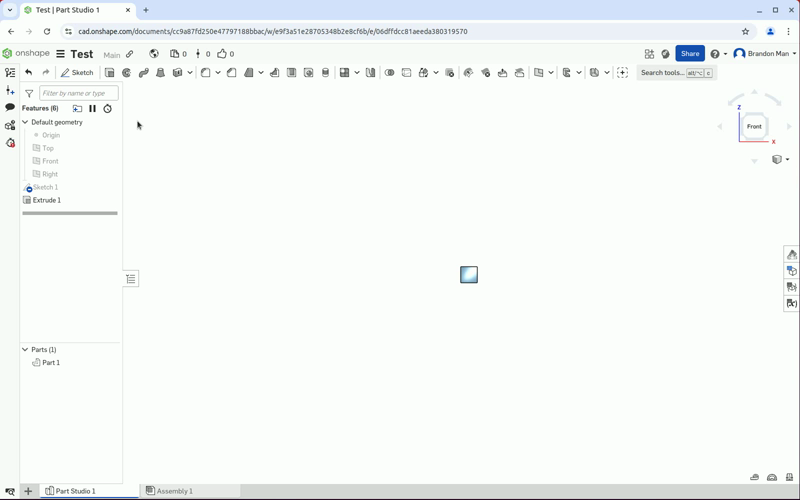
key(shift+h)
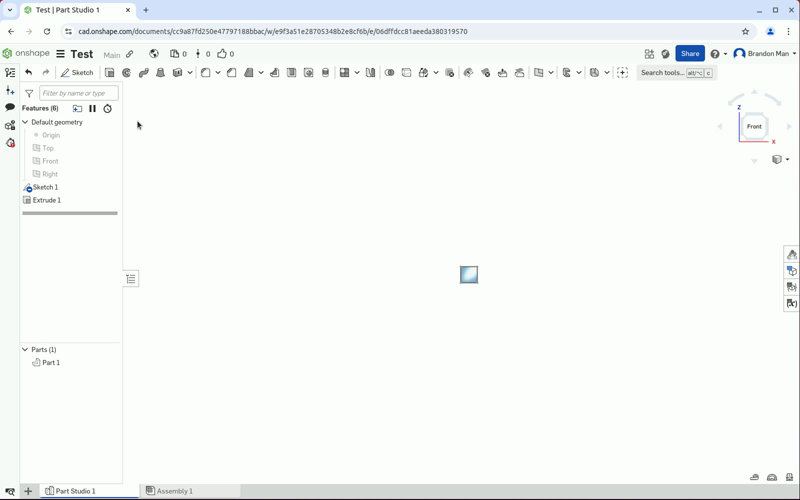
key(shift+h)
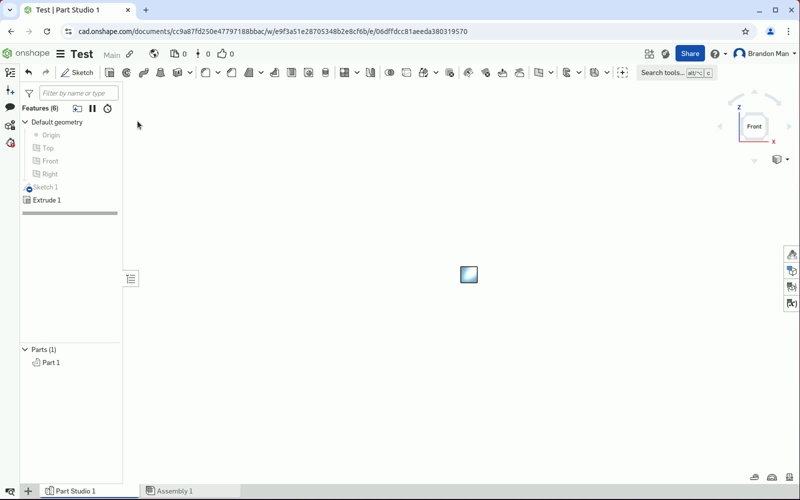
mouse_move(73, 189)
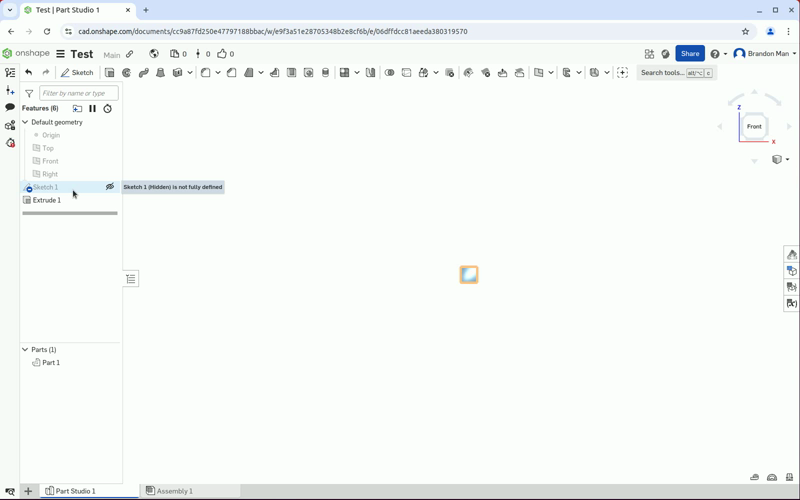
click(73, 189)
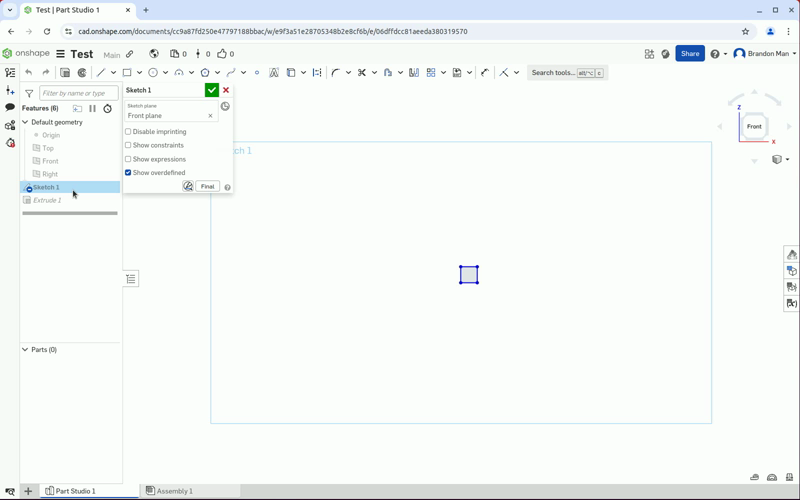
mouse_move(229, 92)
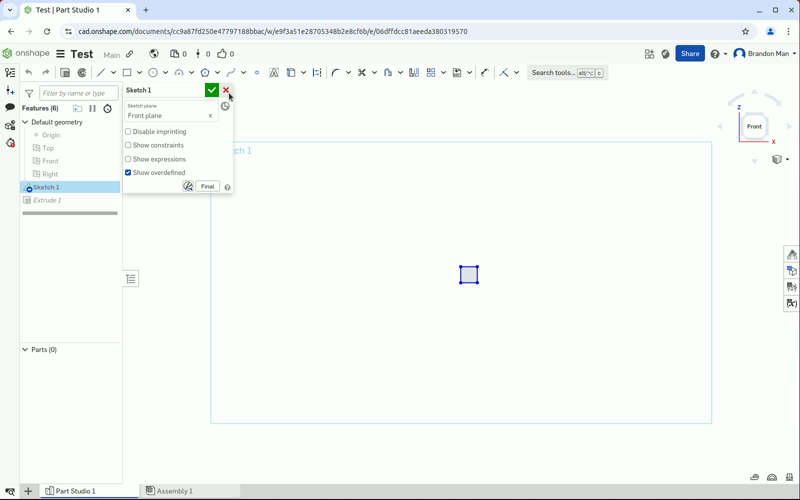
click(229, 92)
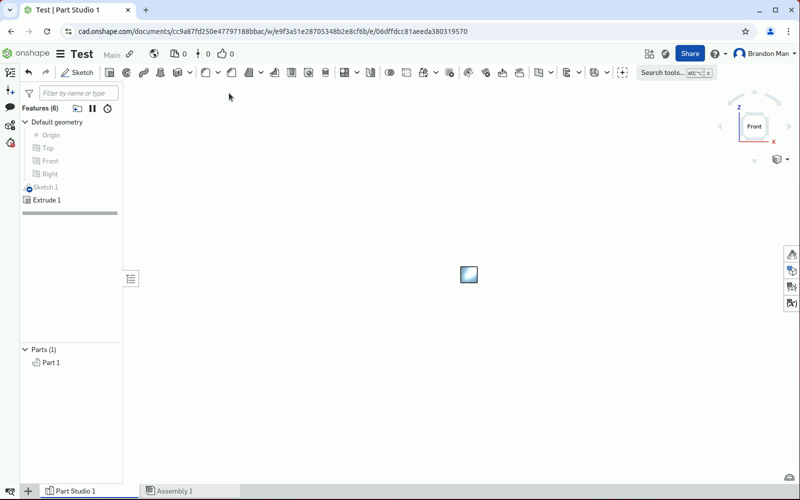
mouse_move(73, 352)
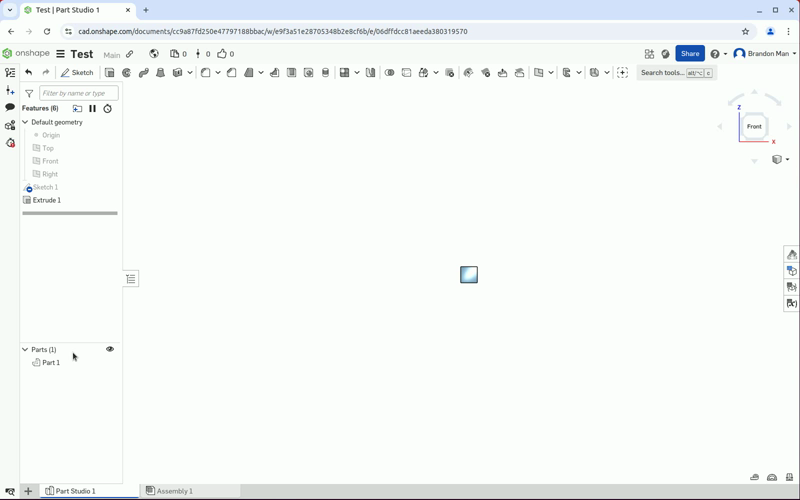
key(y)
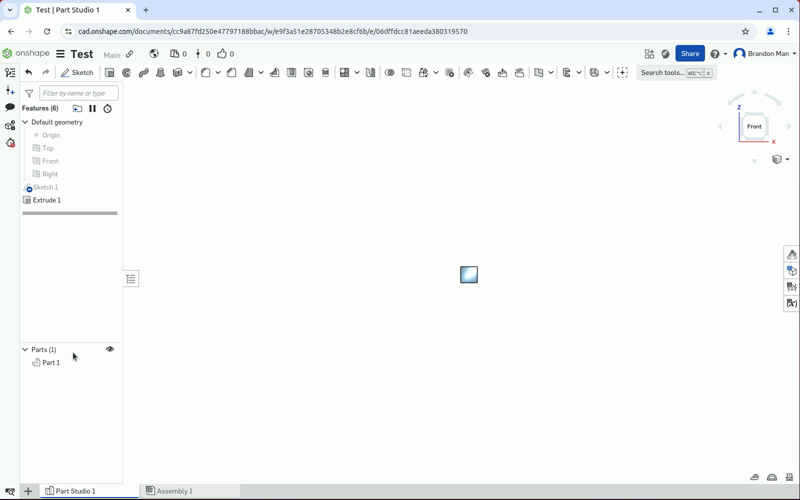
key(shift+p)
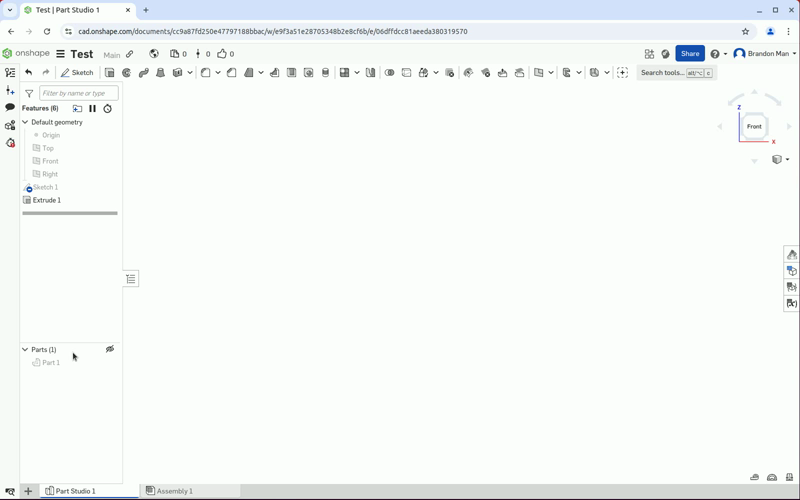
key(space)
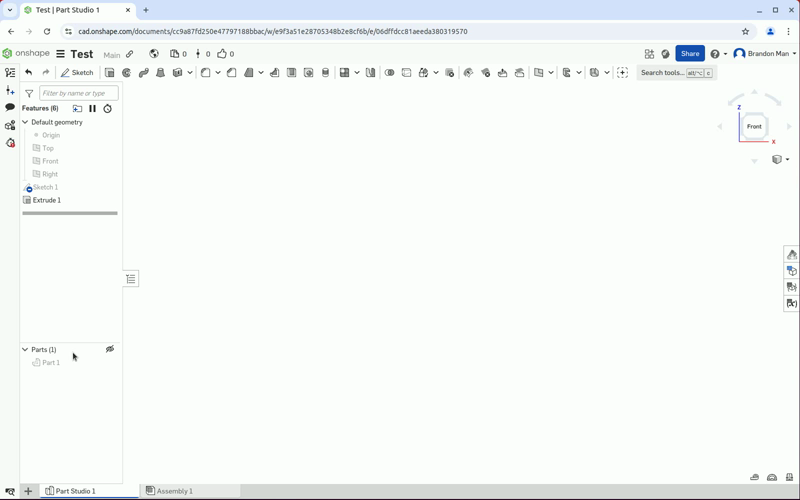
key_down(shift)
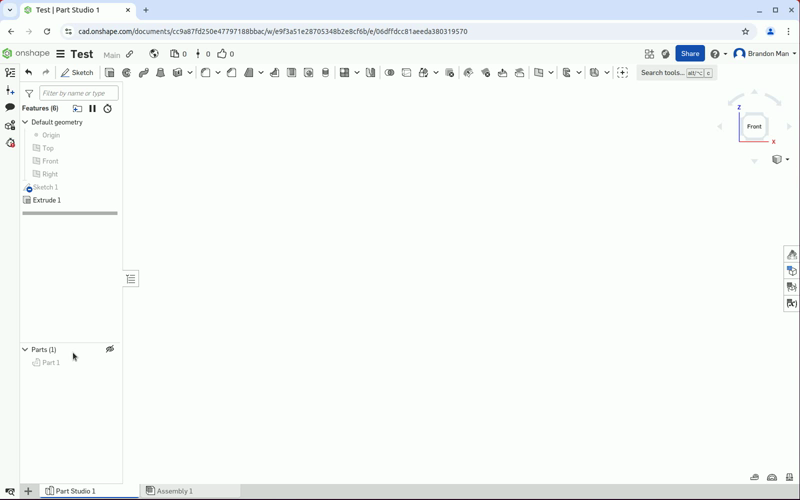
key(down)
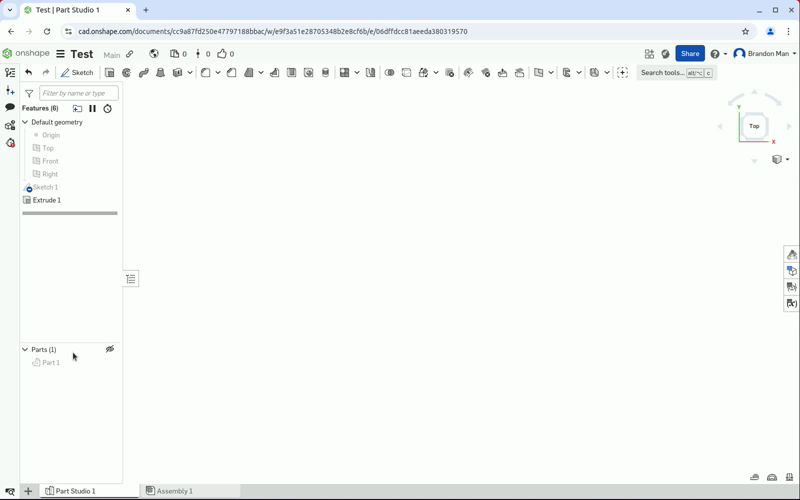
key_up(shift)
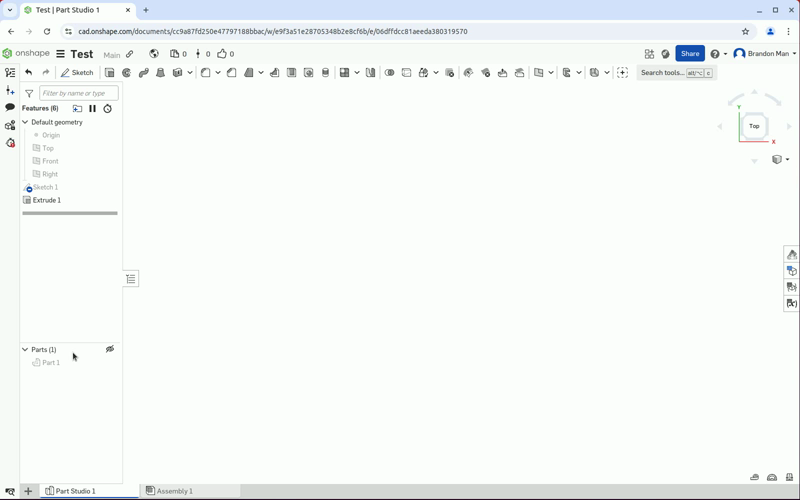
mouse_move(73, 352)
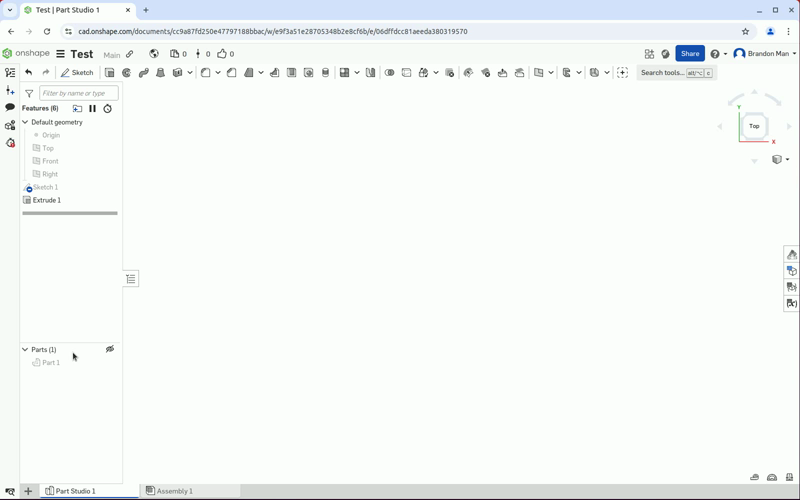
key(shift+y)
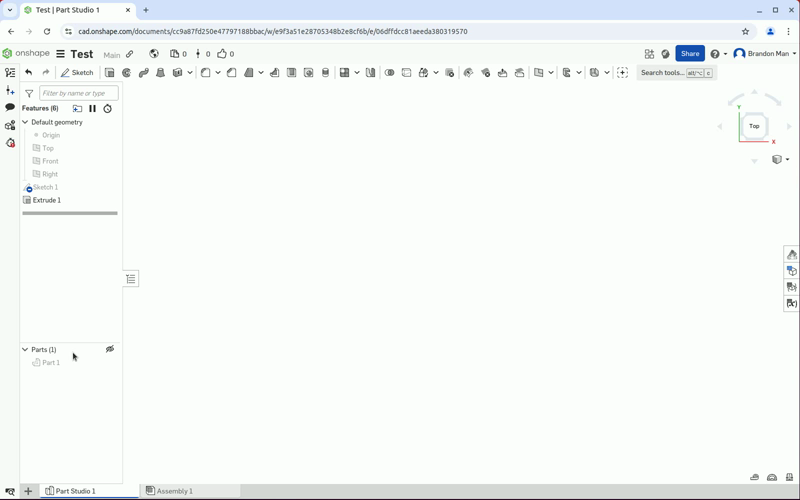
key(shift+s)
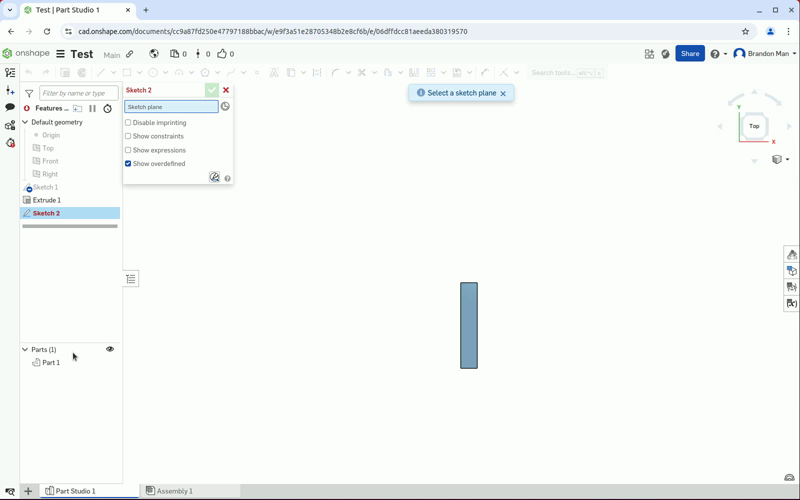
mouse_move(73, 150)
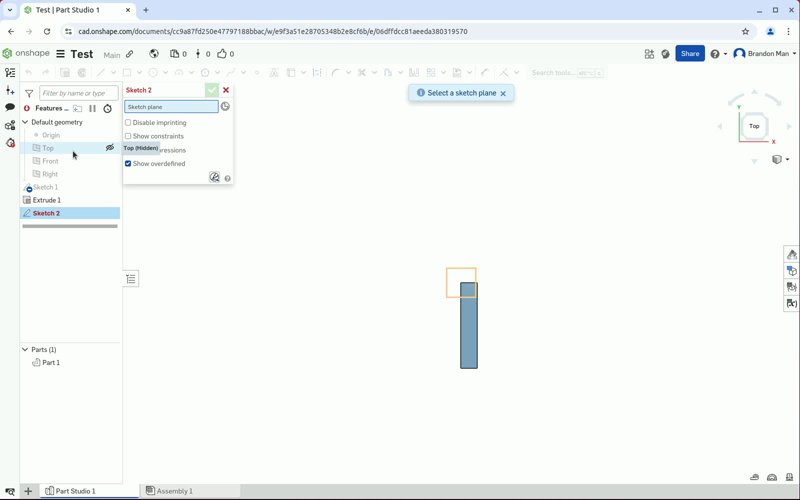
click(73, 150)
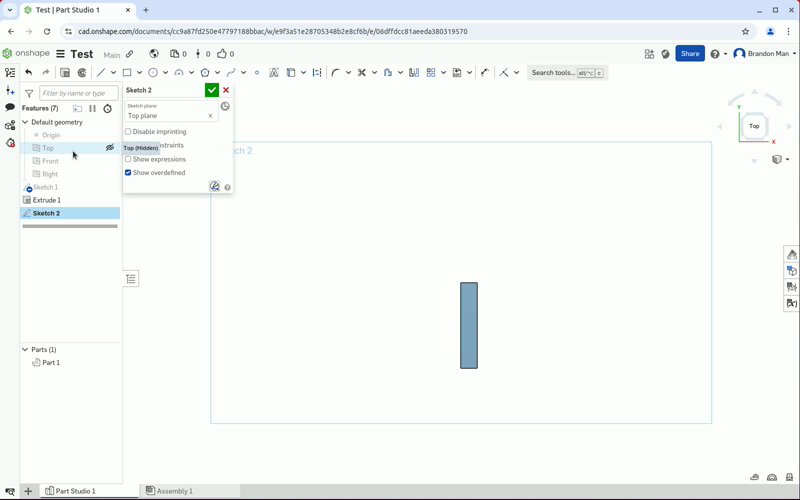
mouse_move(73, 352)
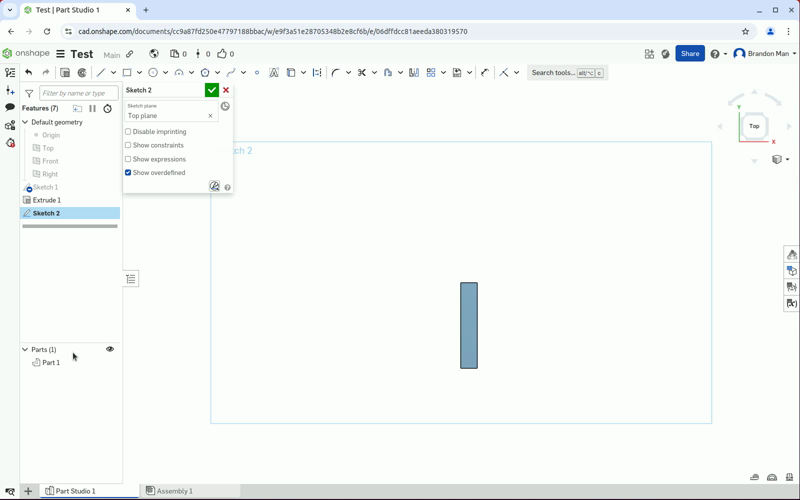
key(y)
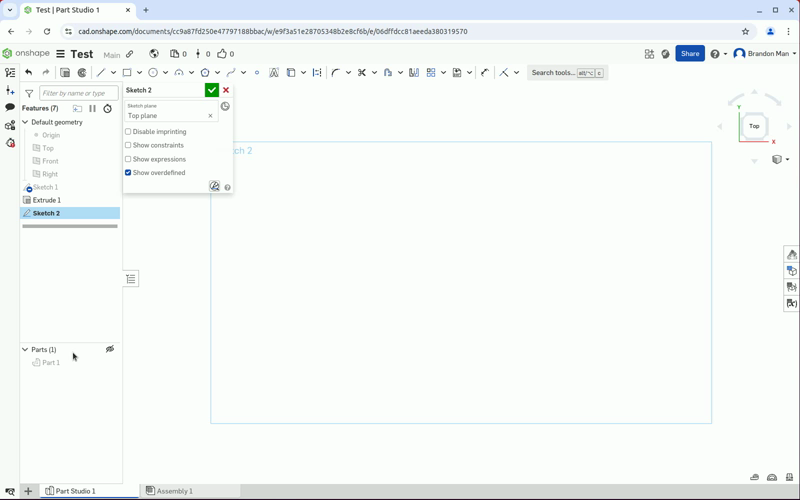
key(l)
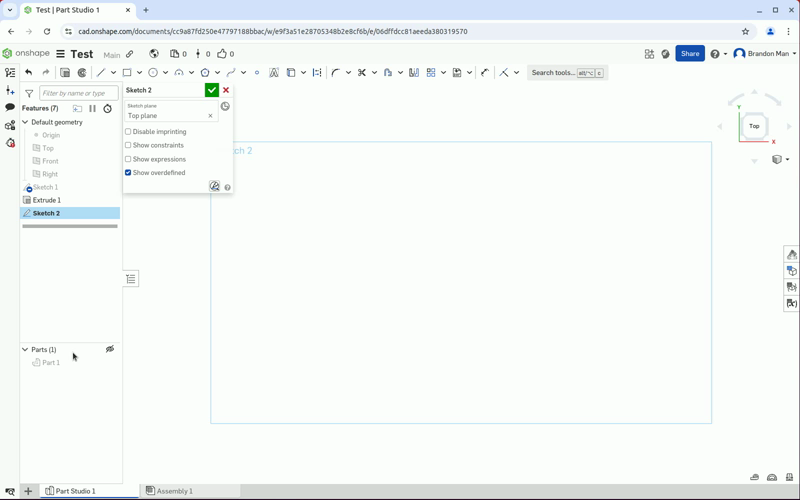
key_down(shift)
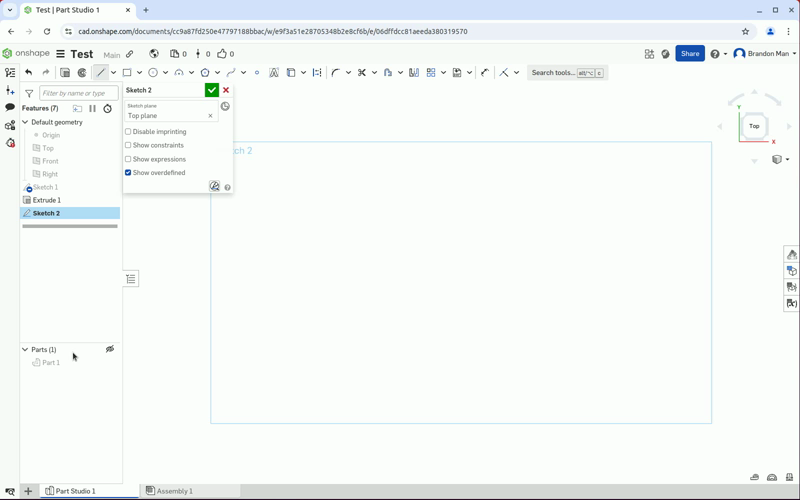
mouse_move(460, 282)
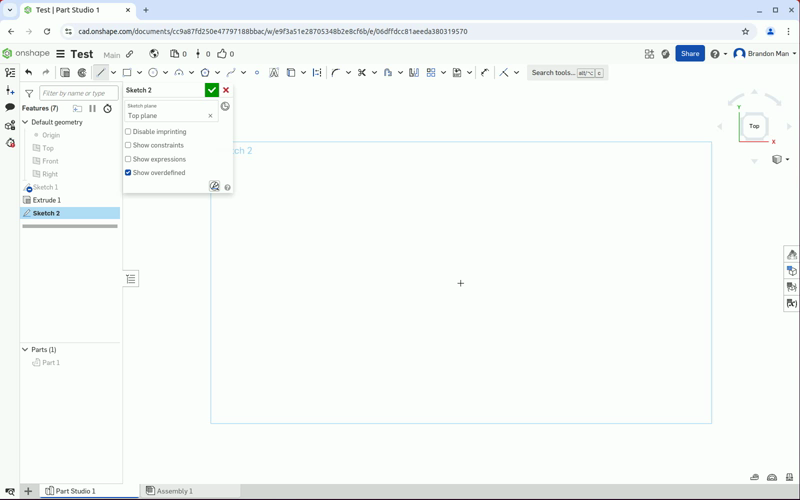
click(460, 282)
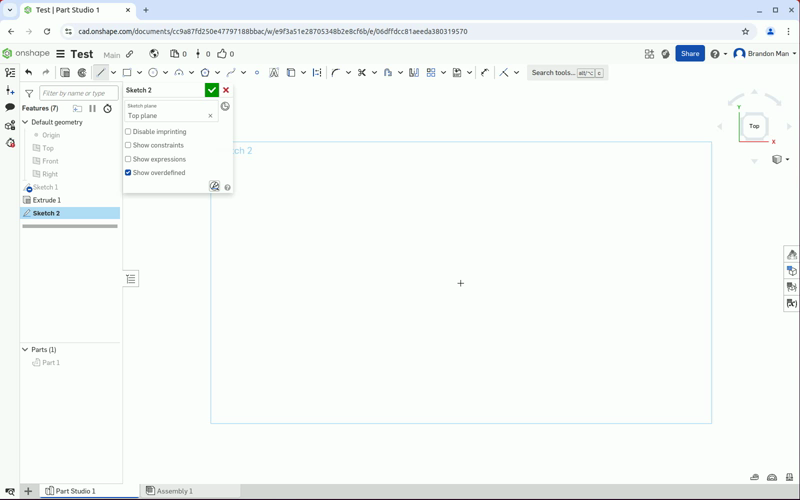
key_up(shift)
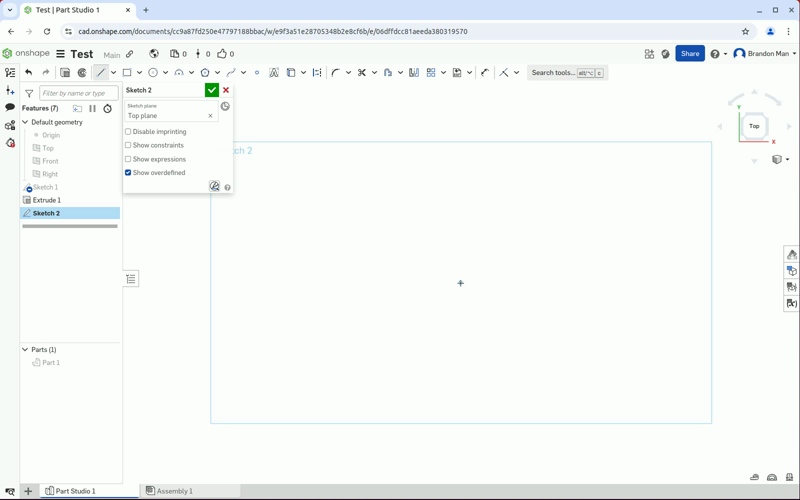
key_down(shift)
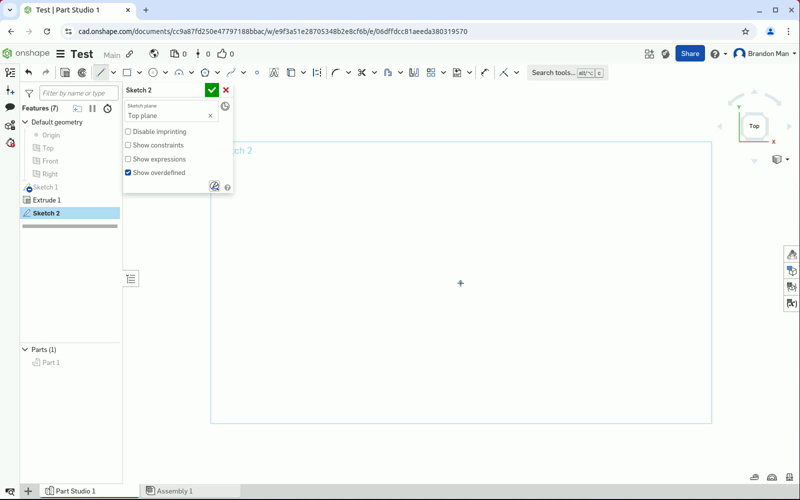
mouse_move(490, 282)
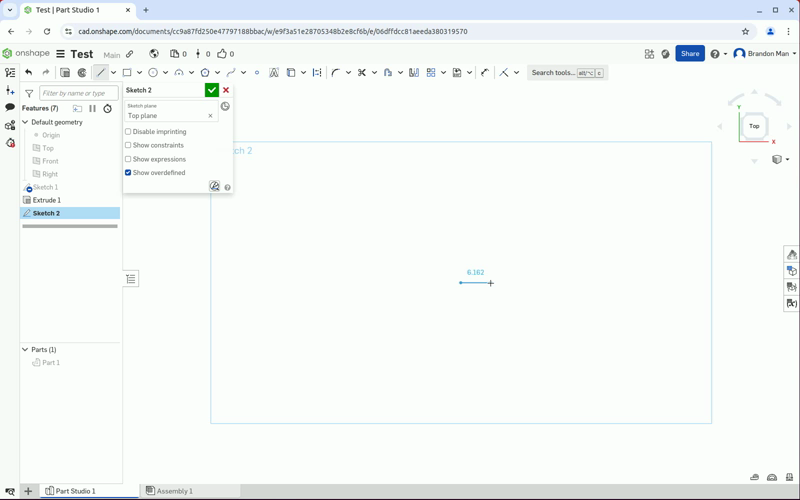
mouse_move(477, 282)
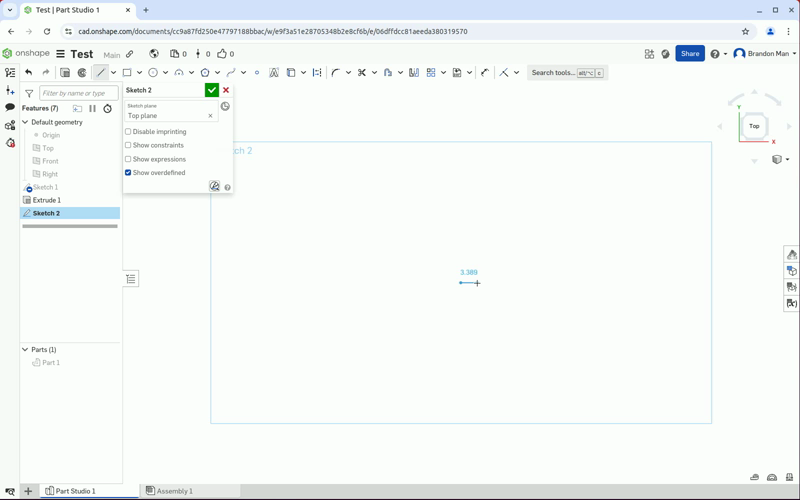
click(477, 282)
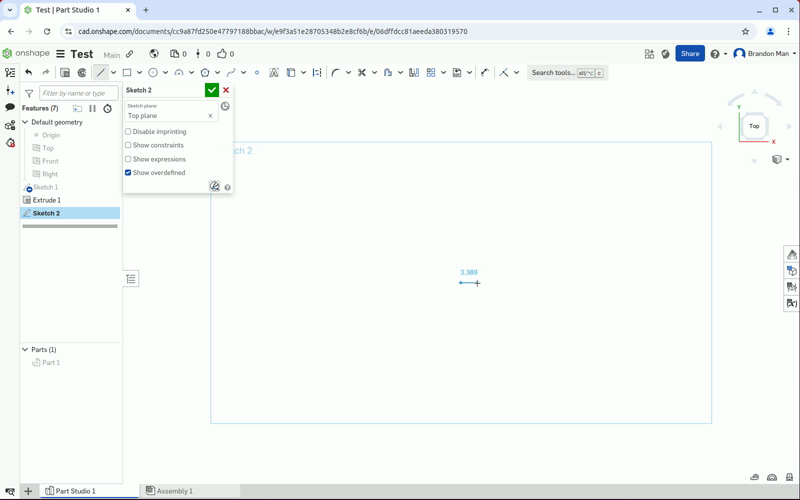
key_up(shift)
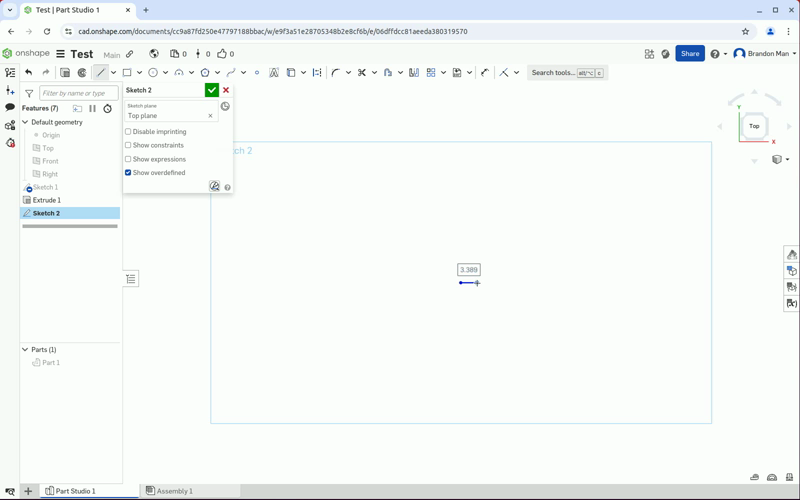
key_down(shift)
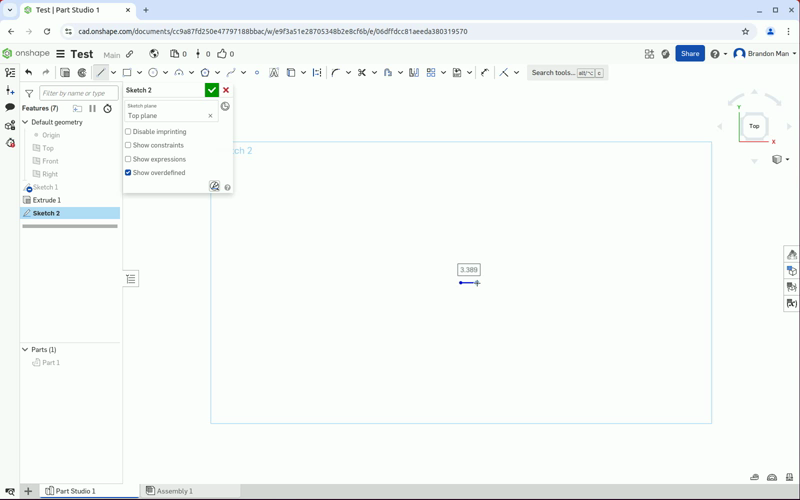
mouse_move(507, 282)
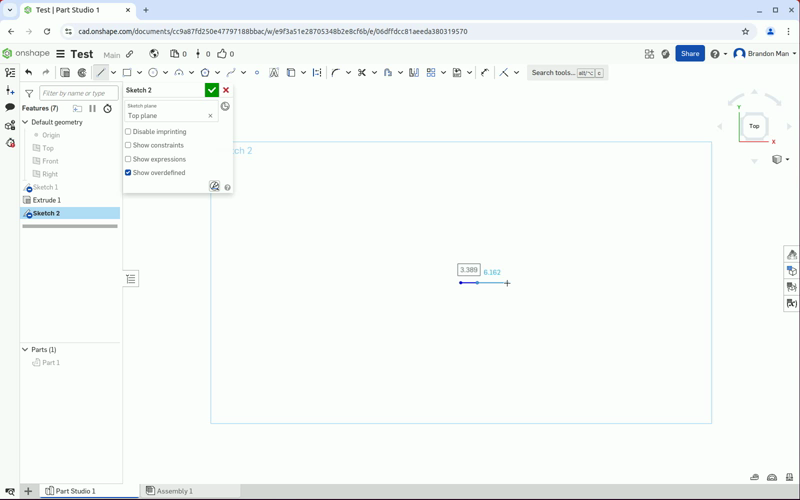
mouse_move(477, 266)
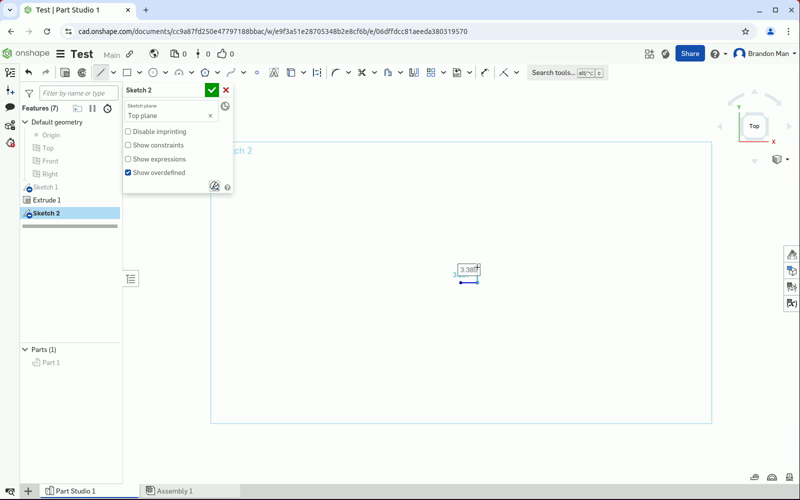
click(477, 266)
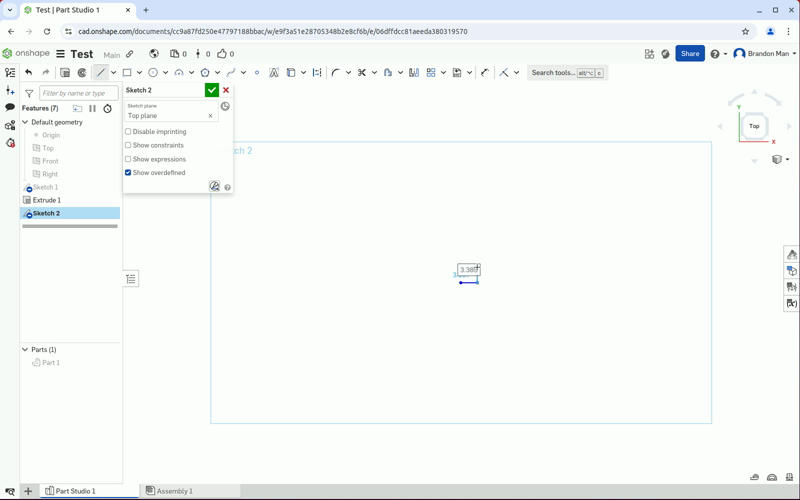
key_up(shift)
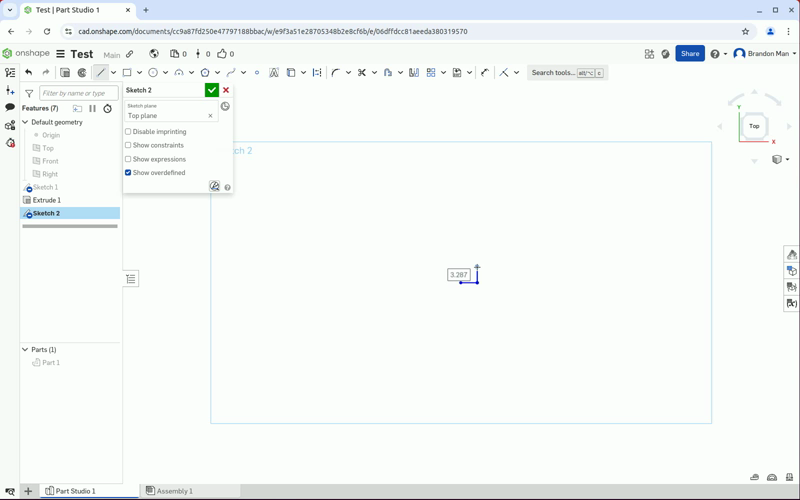
key_down(shift)
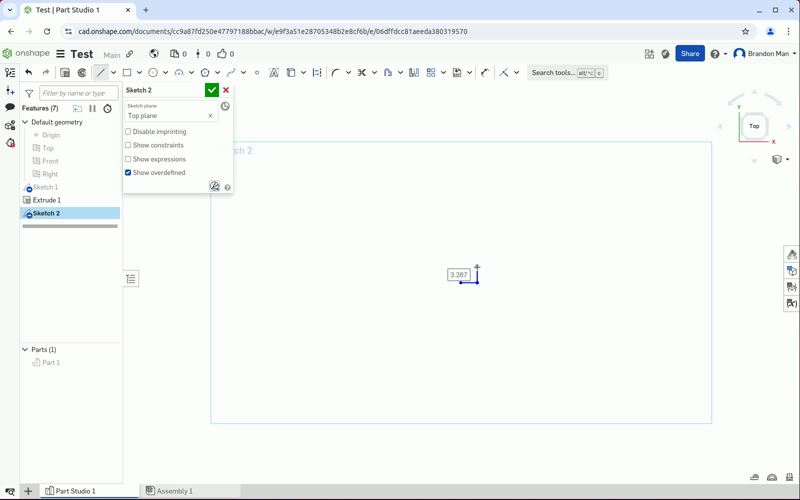
mouse_move(507, 266)
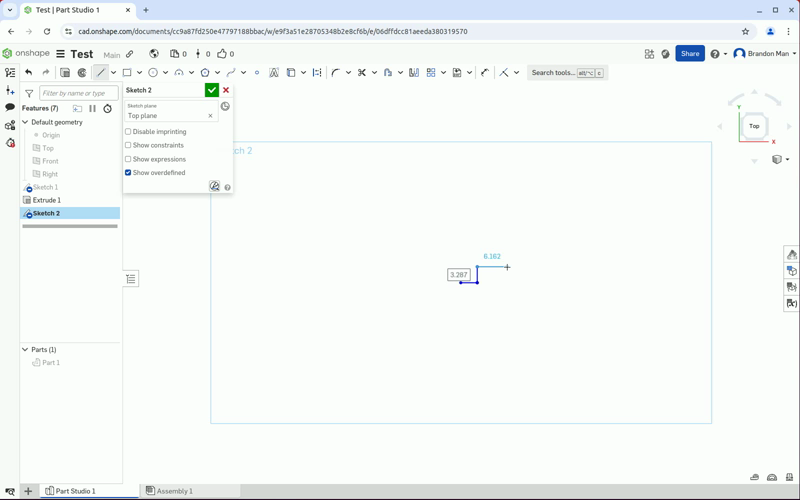
mouse_move(460, 266)
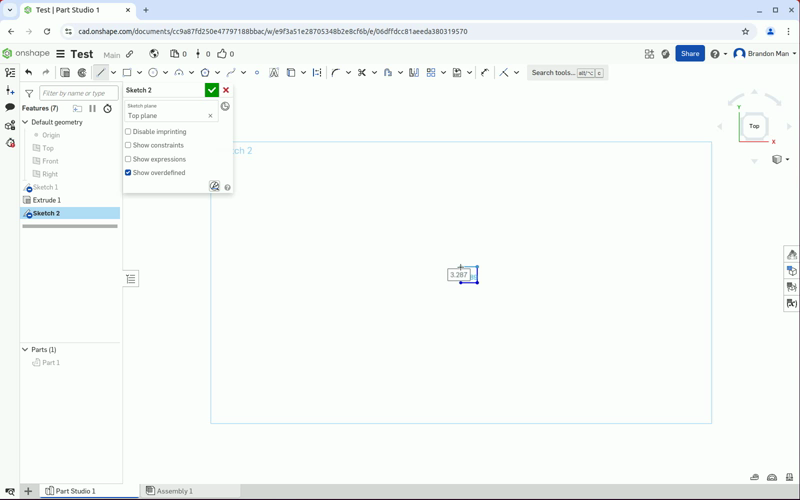
click(460, 266)
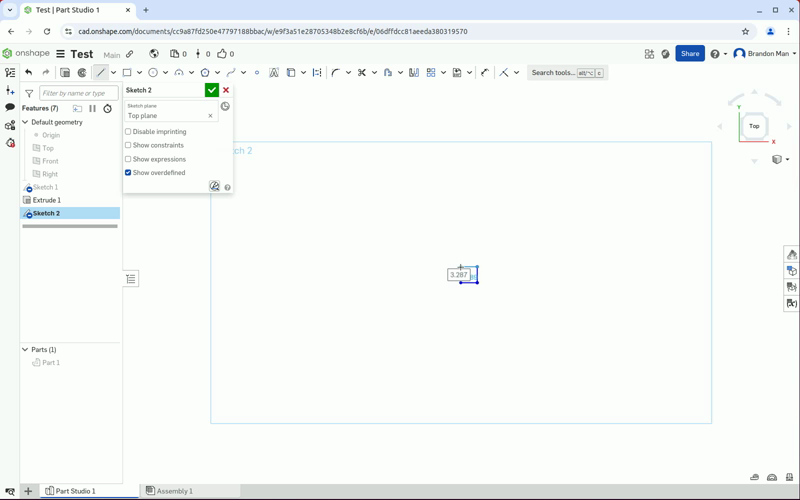
key_up(shift)
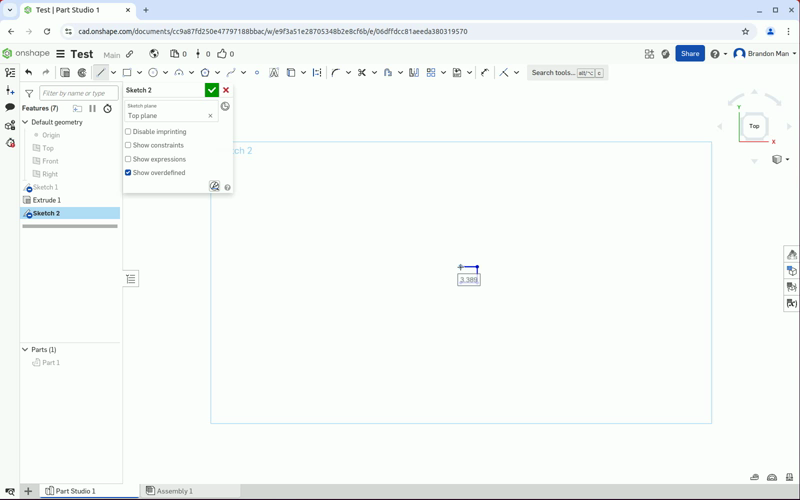
mouse_move(490, 266)
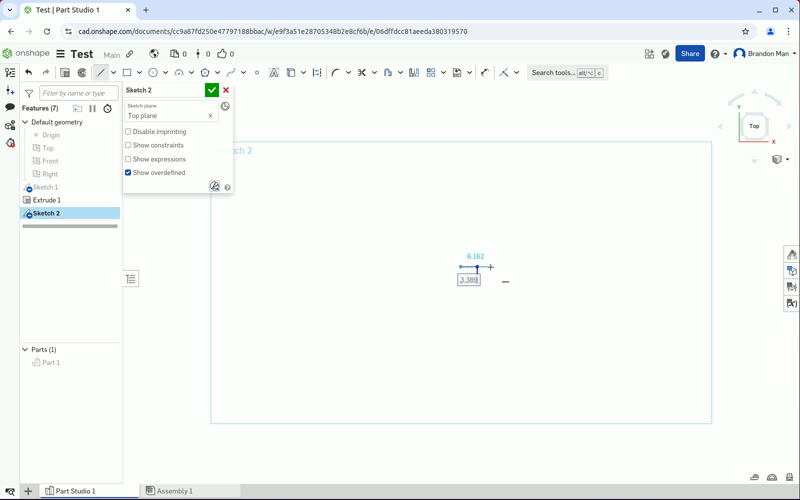
key_down(shift)
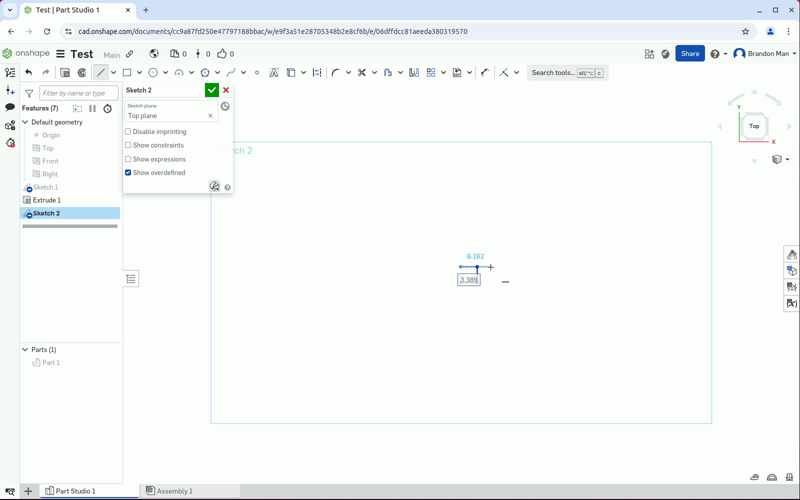
mouse_move(460, 282)
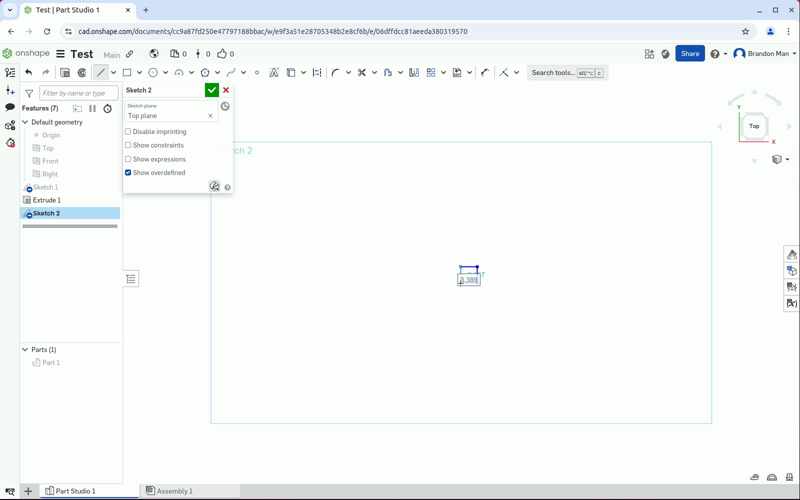
key_up(shift)
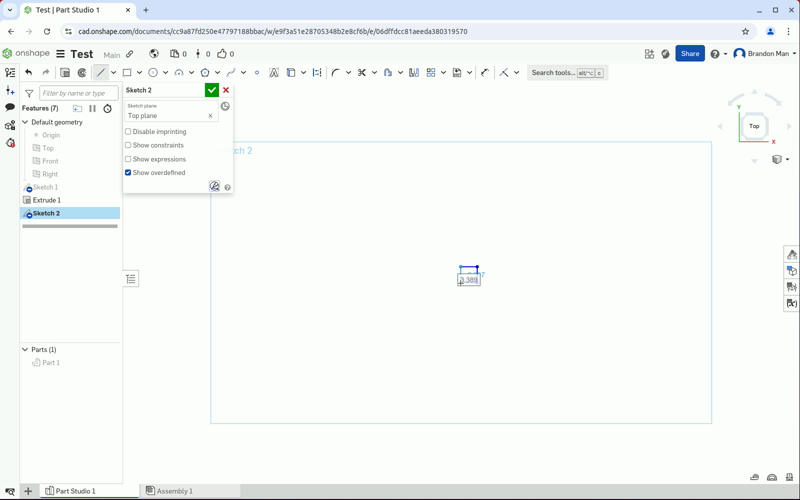
click(460, 282)
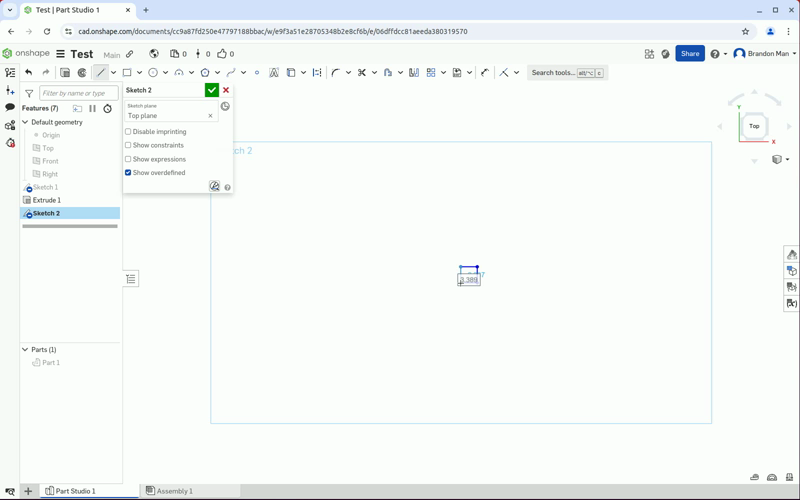
key(esc)
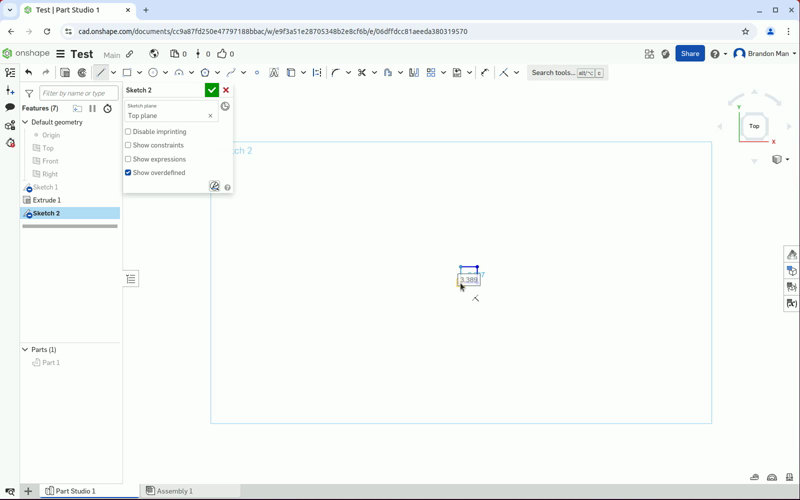
mouse_move(461, 278)
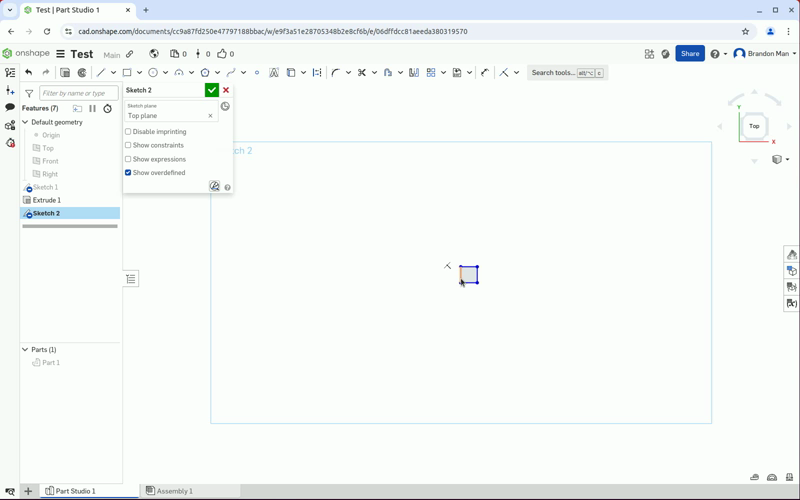
scroll(6)
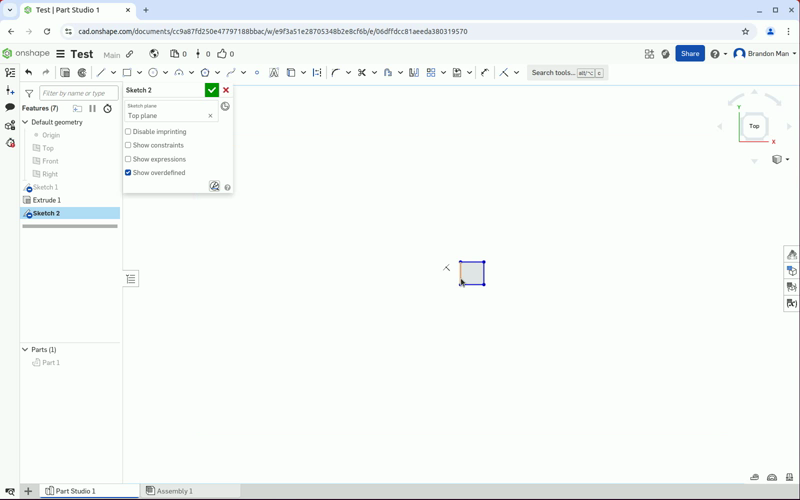
scroll(6)
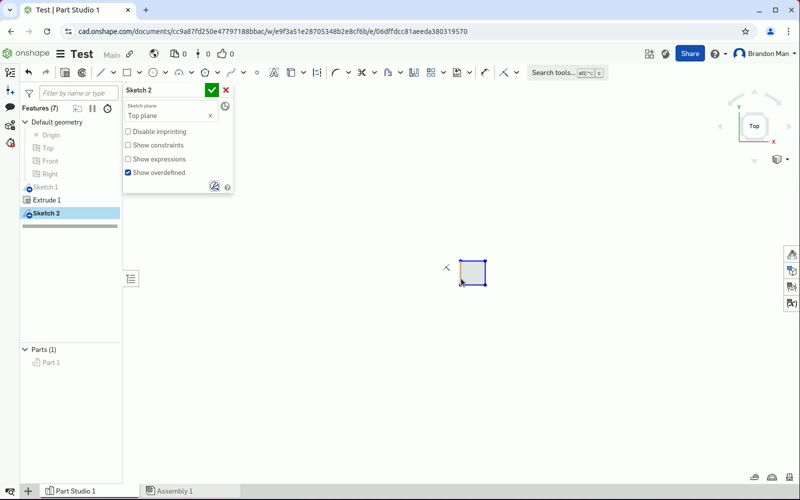
scroll(6)
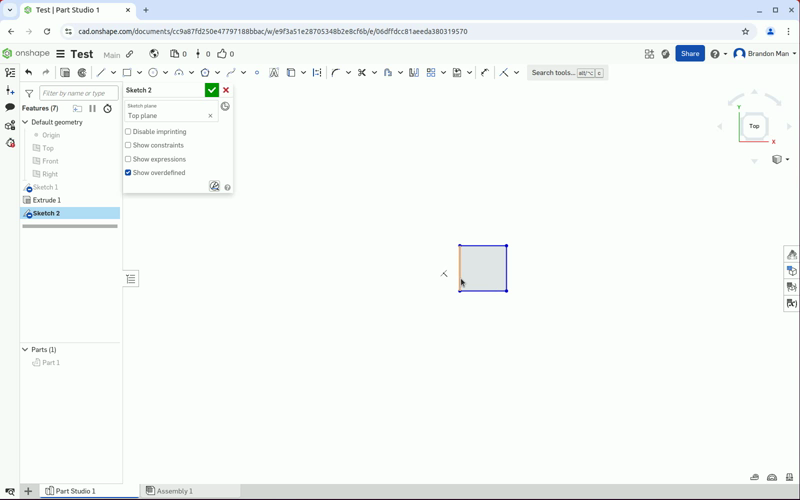
scroll(6)
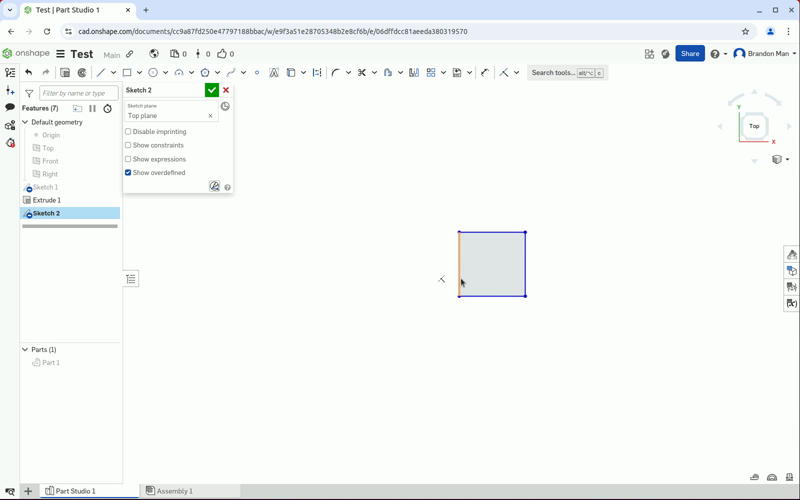
scroll(6)
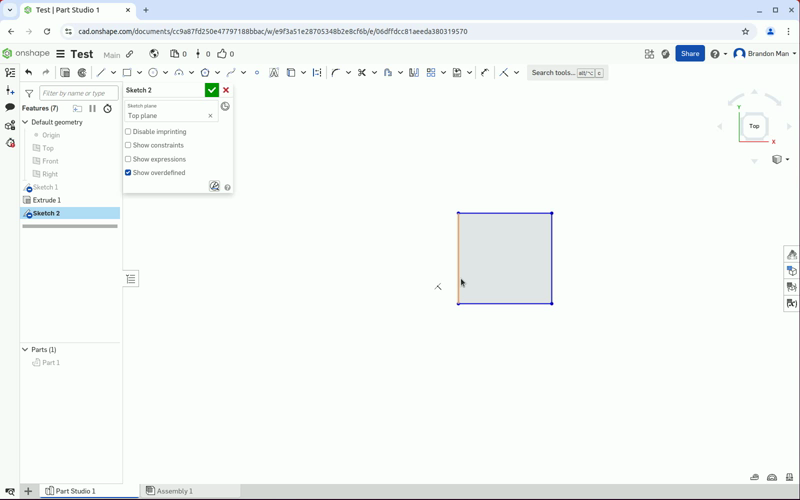
scroll(6)
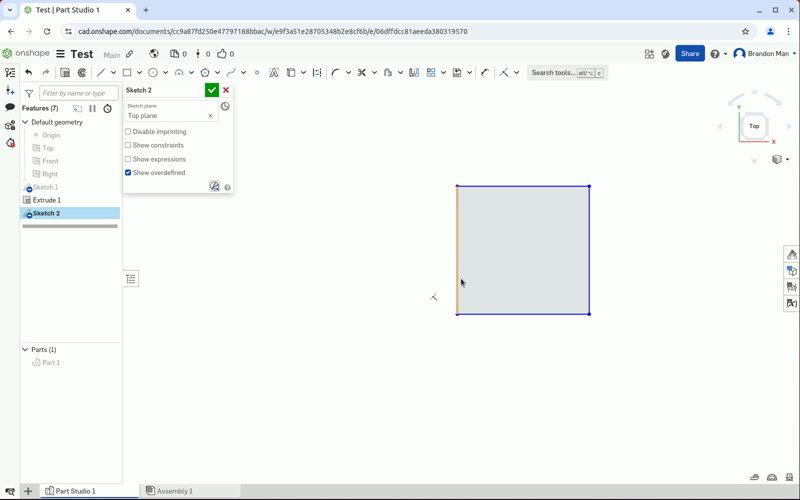
scroll(6)
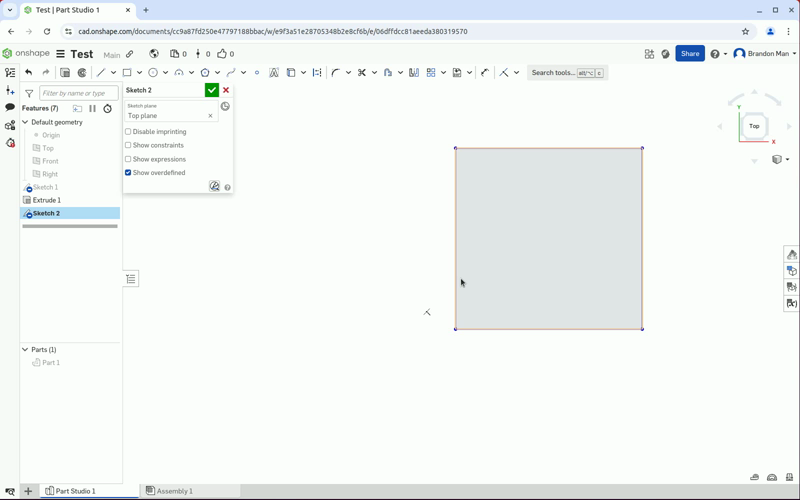
click(461, 278)
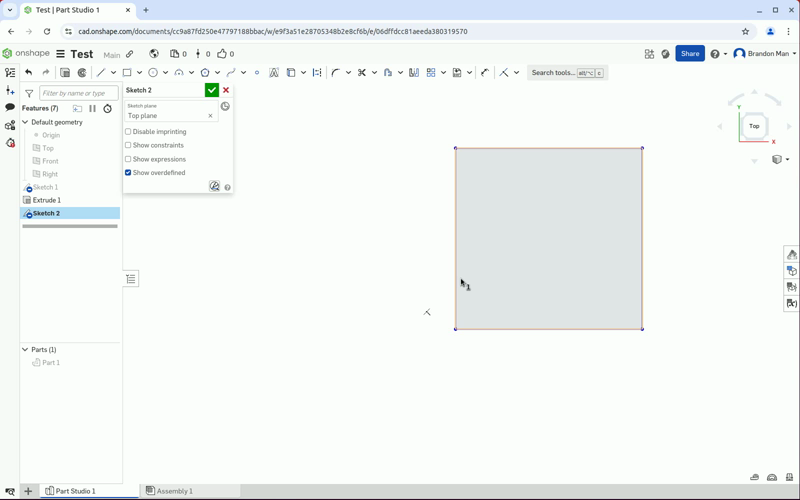
scroll(-6)
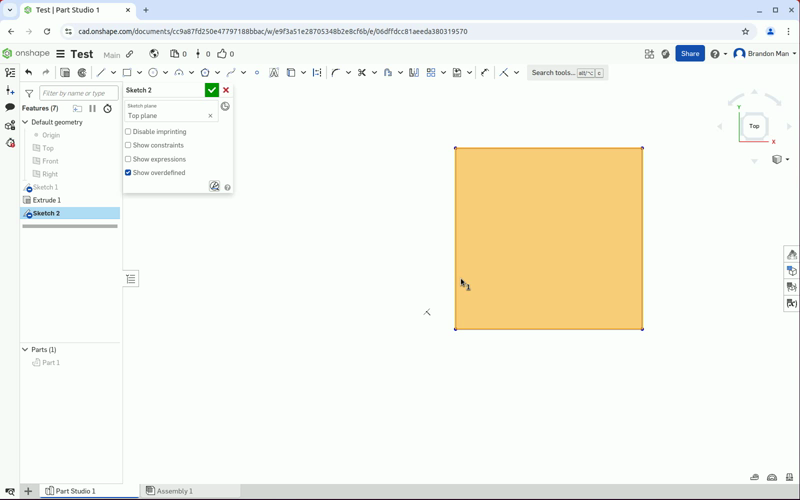
scroll(-6)
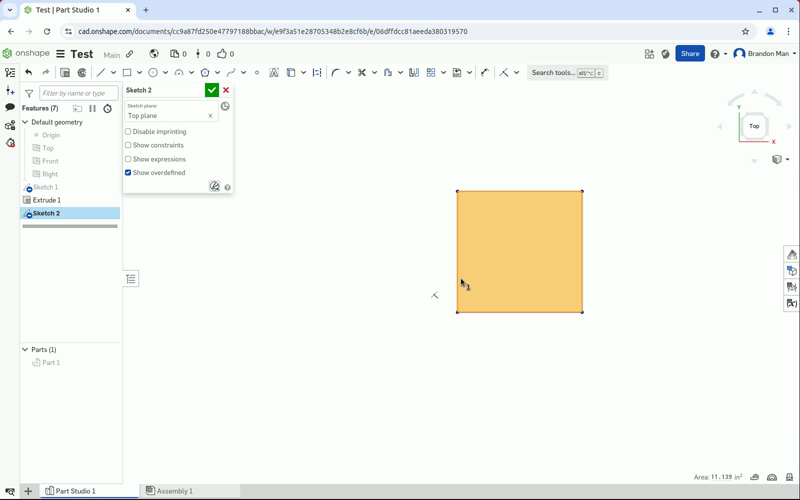
scroll(-6)
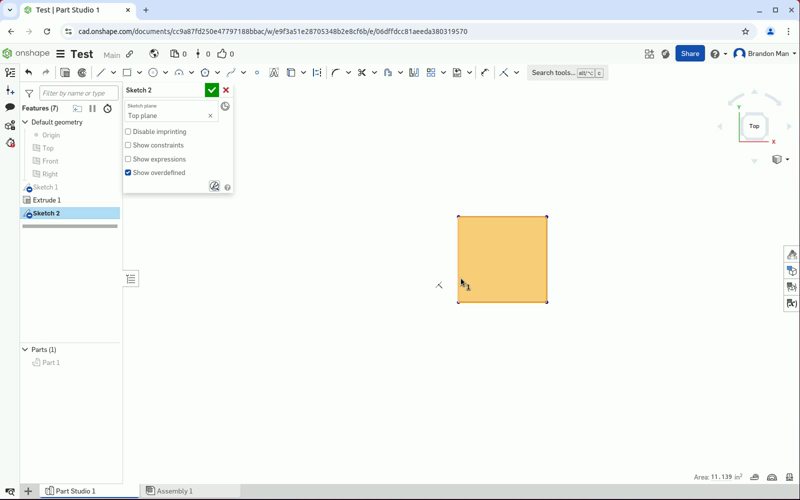
scroll(-6)
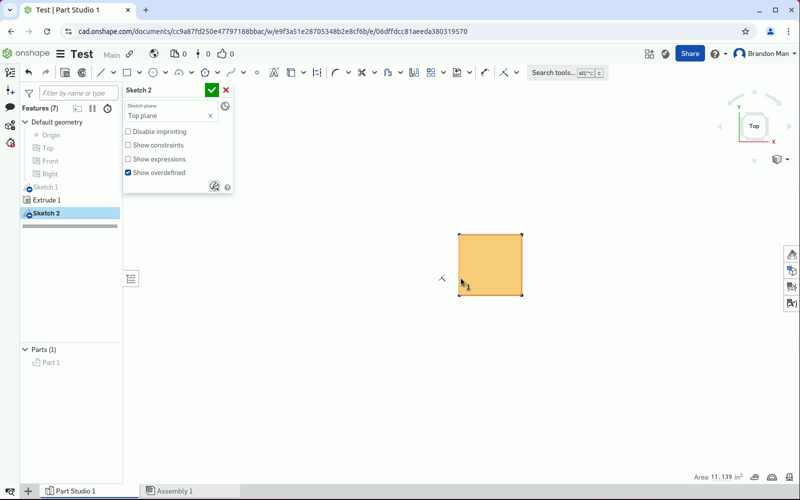
scroll(-6)
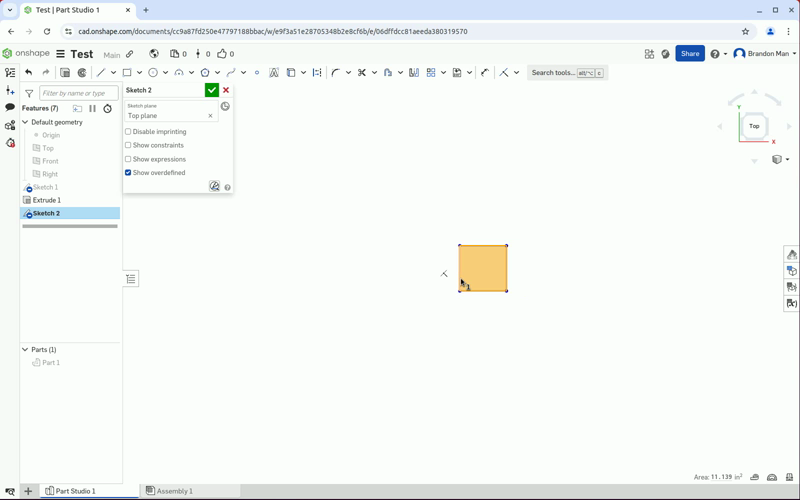
scroll(-6)
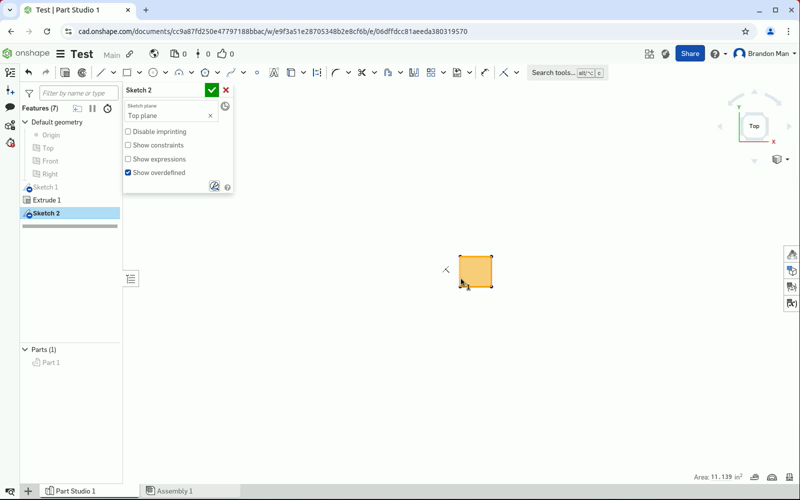
scroll(-6)
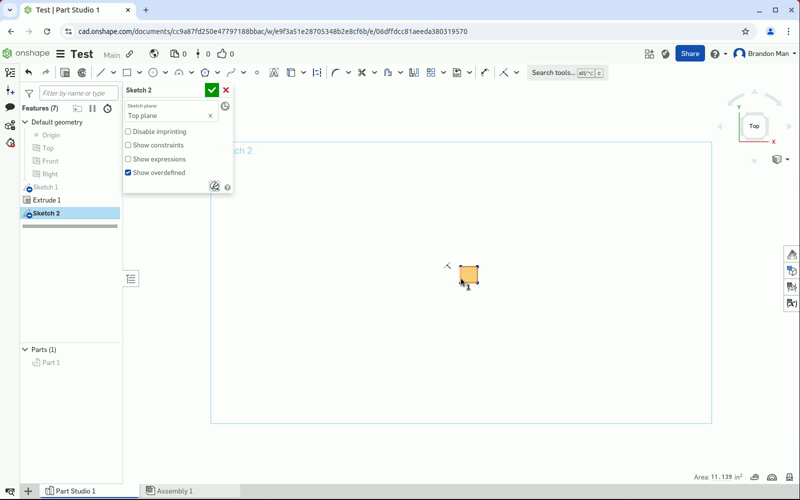
mouse_move(73, 352)
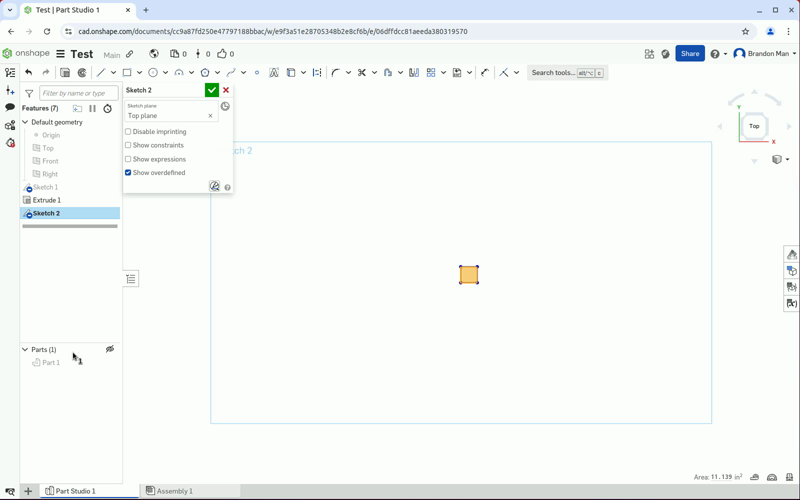
key(shift+y)
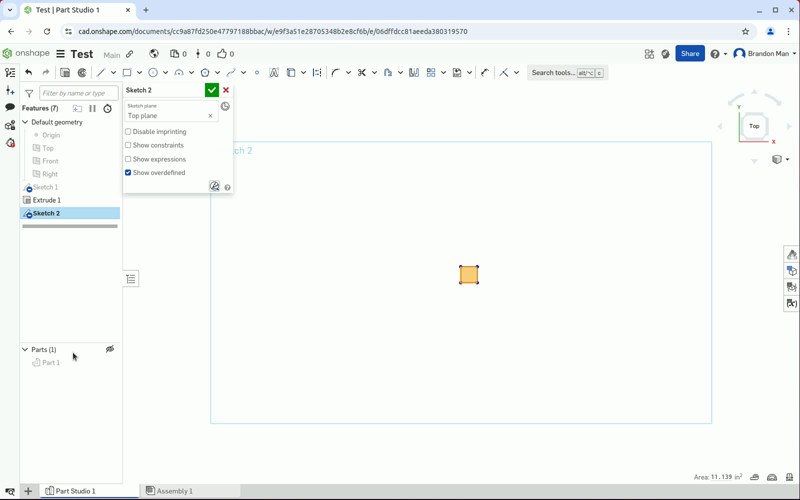
key(shift+e)
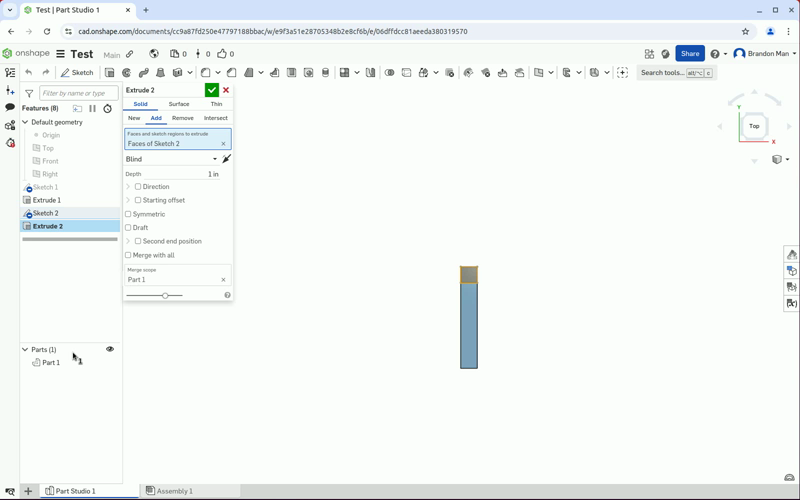
mouse_move(143, 106)
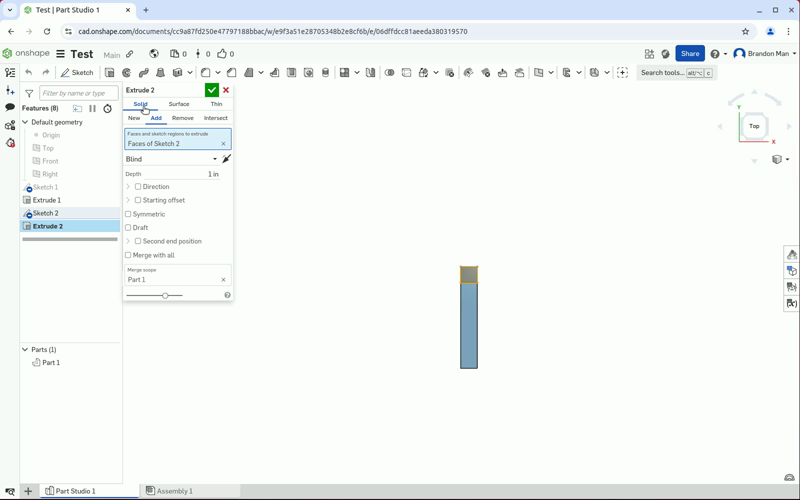
click(143, 106)
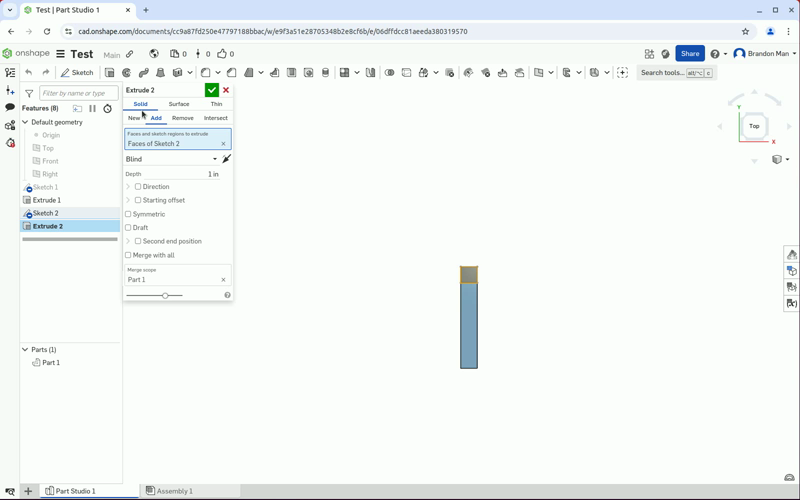
mouse_move(137, 120)
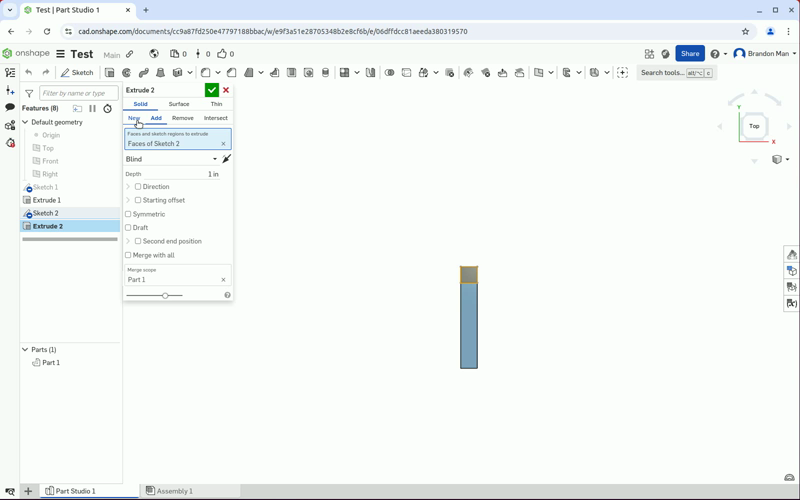
click(137, 120)
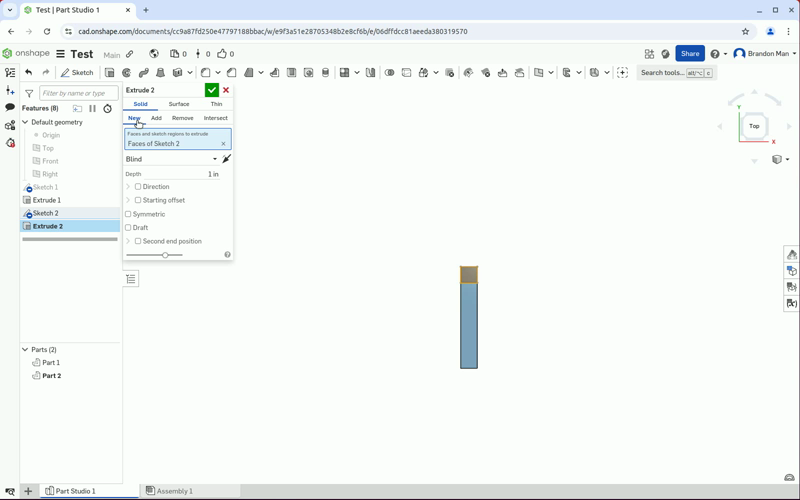
key(tab, 4)
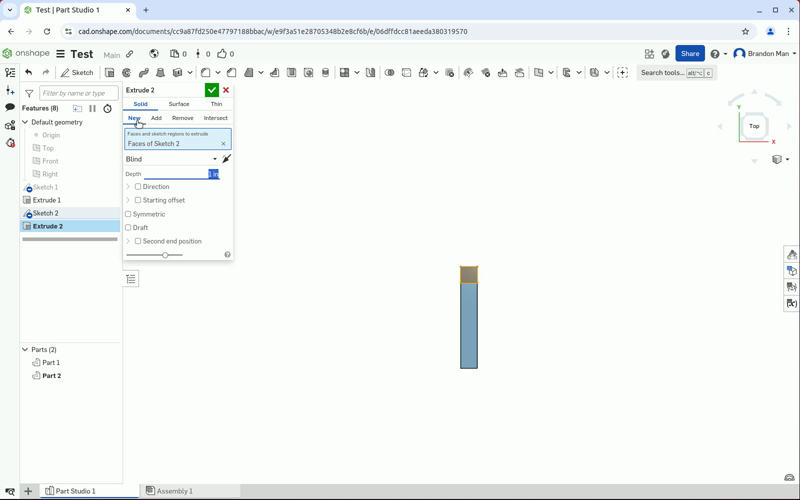
text(23.108)
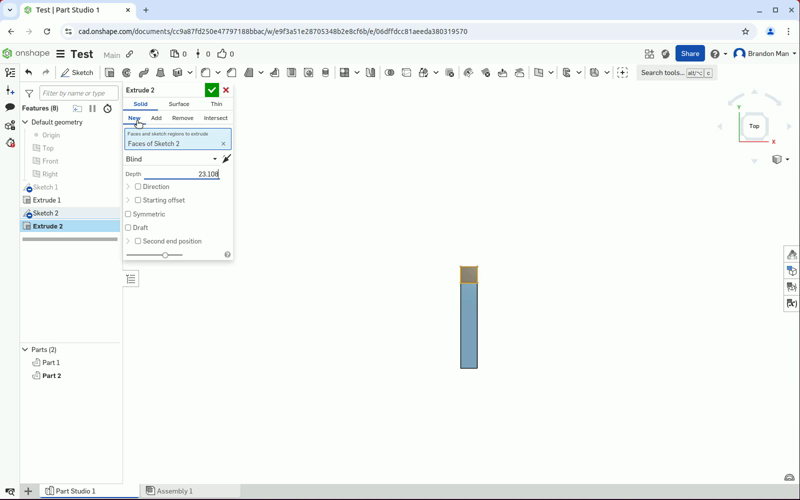
key(enter)
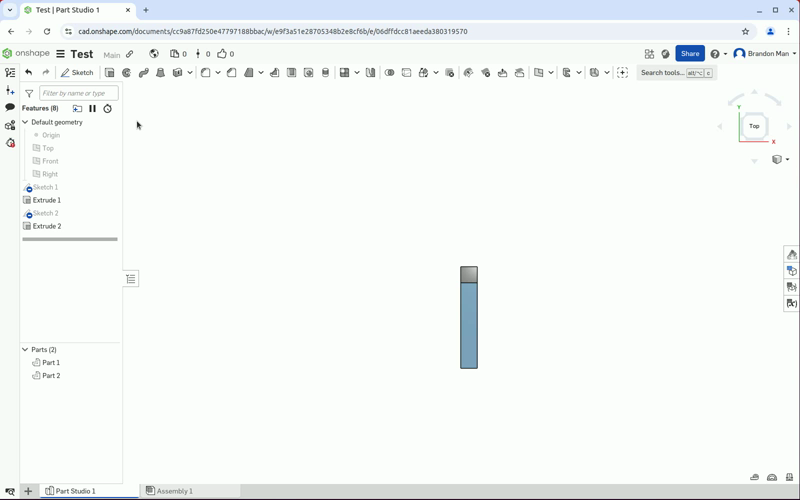
key(shift+h)
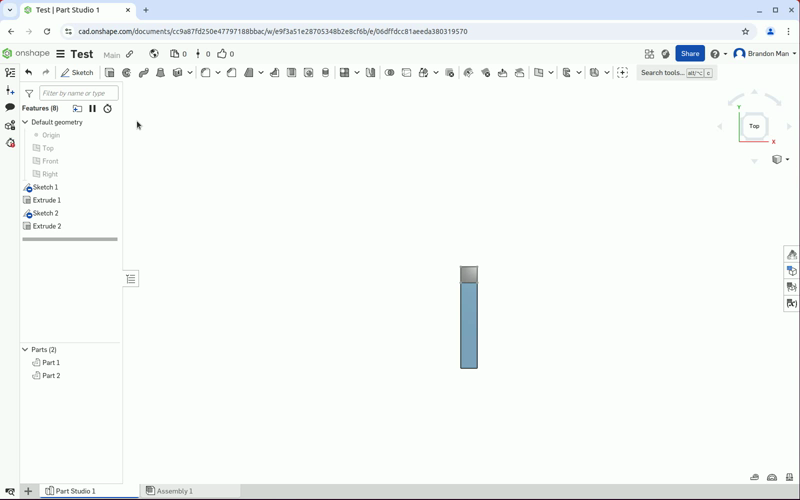
key(shift+h)
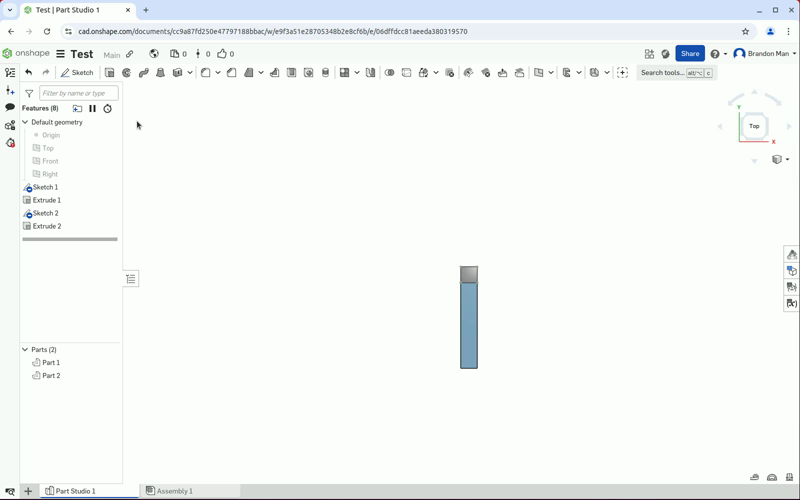
key(shift+7)
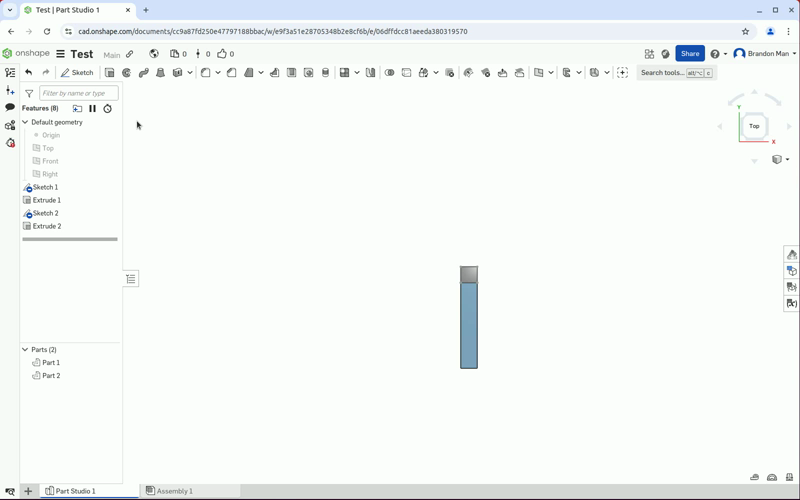
key(up, 3)
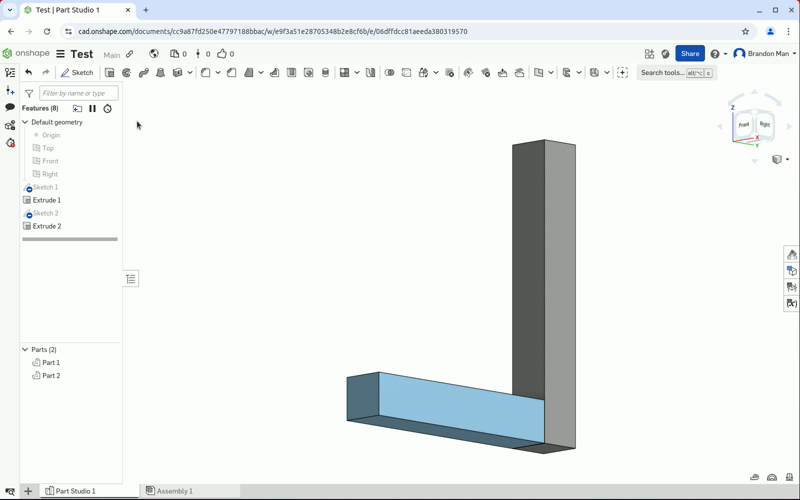
key(left, 3)
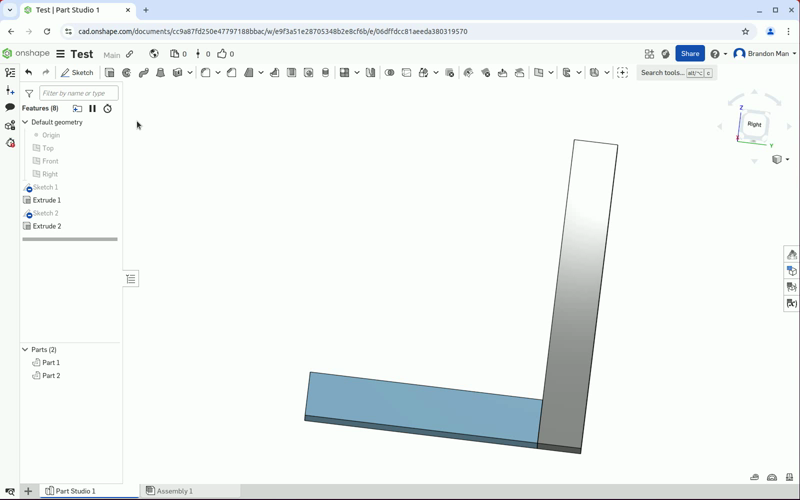
key(right, 3)
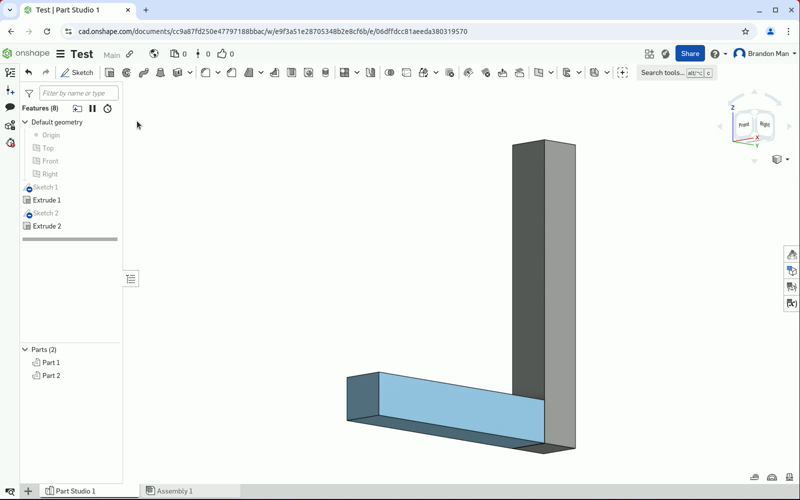
key(down, 3)
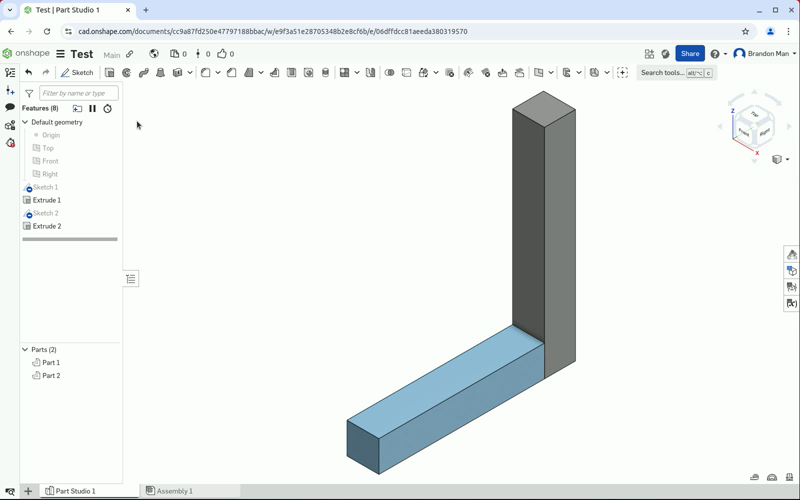
mouse_move(73, 189)
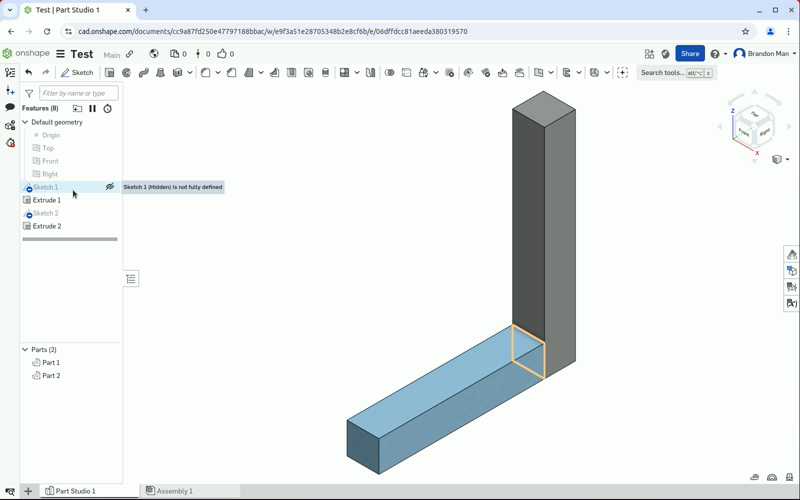
click(73, 189)